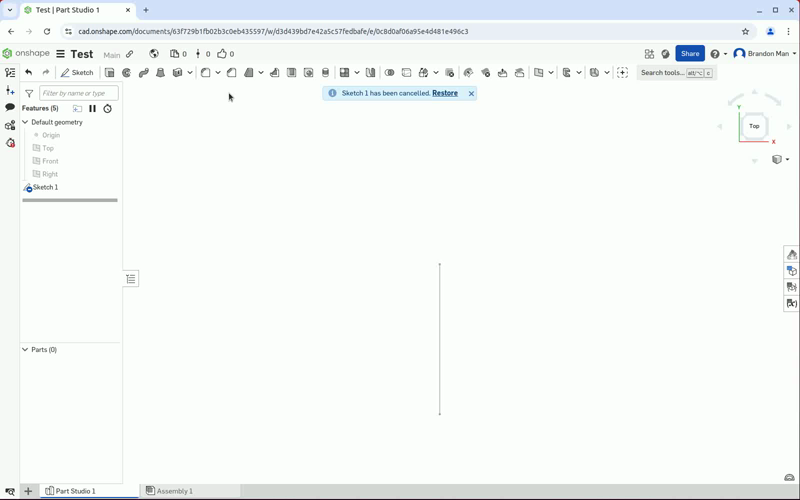
key(shift+h)
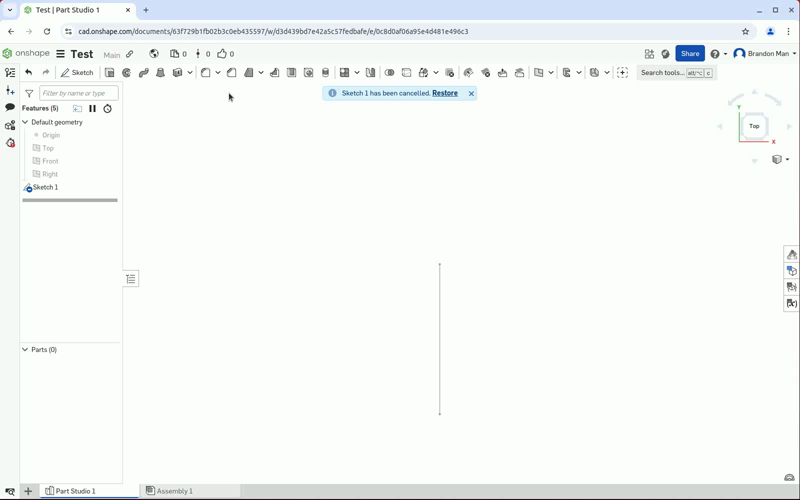
key(shift+s)
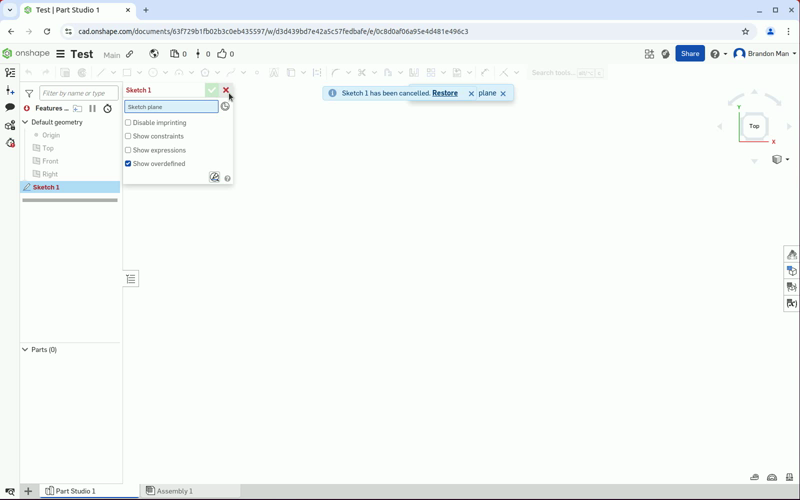
mouse_move(73, 150)
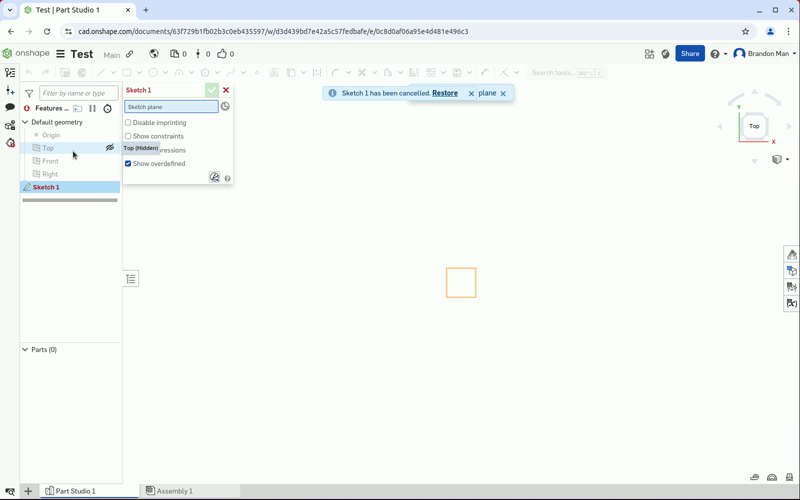
click(73, 150)
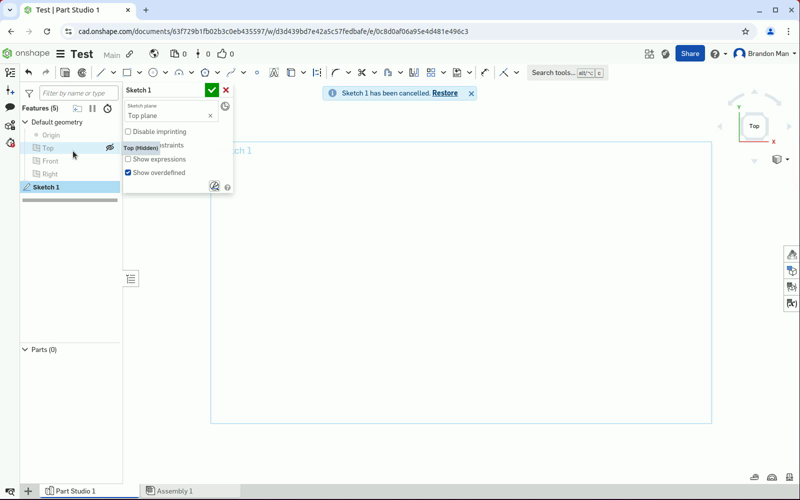
mouse_move(73, 352)
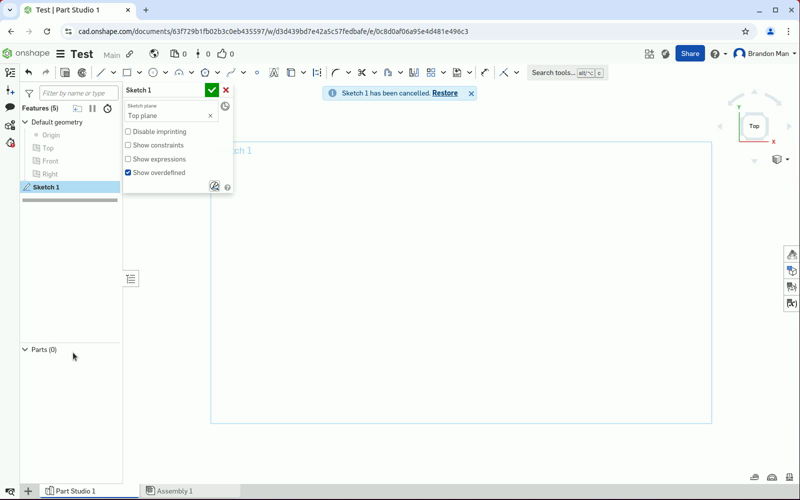
key(y)
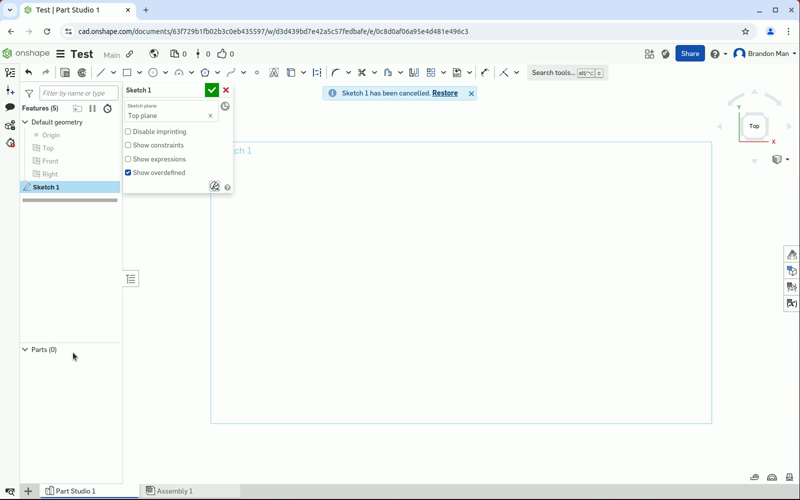
key(c)
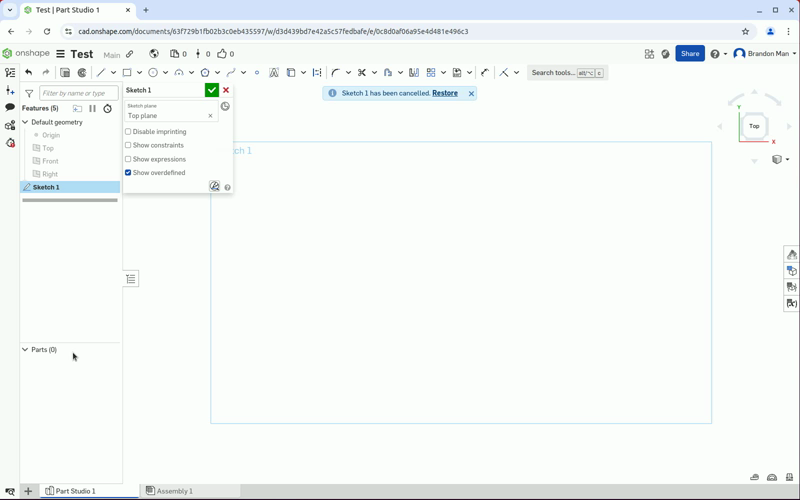
key_down(shift)
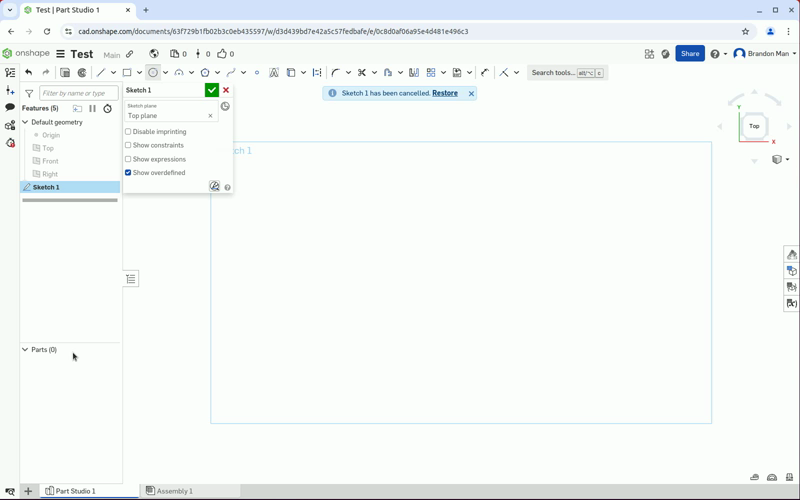
mouse_move(461, 282)
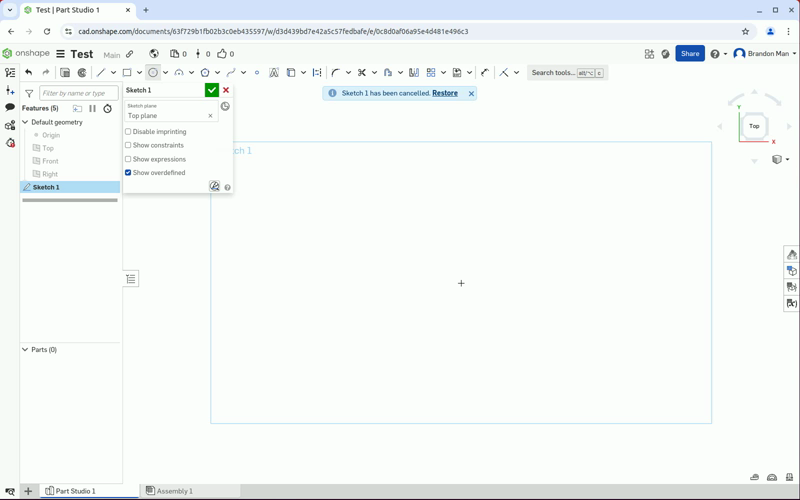
click(461, 282)
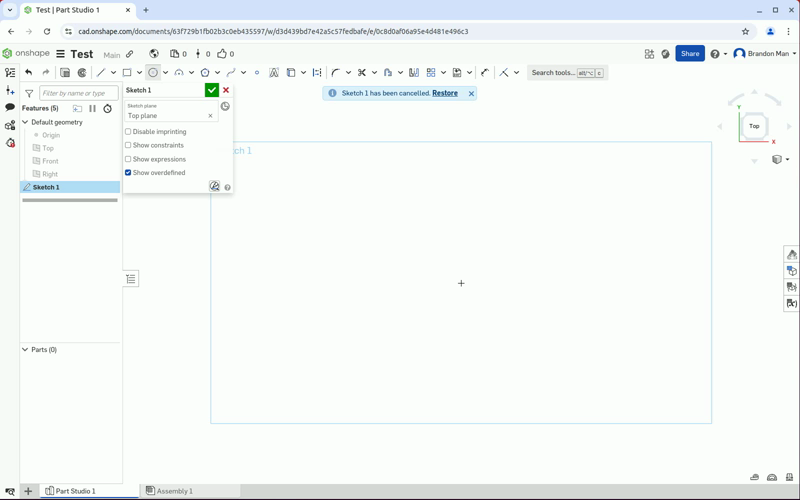
key_up(shift)
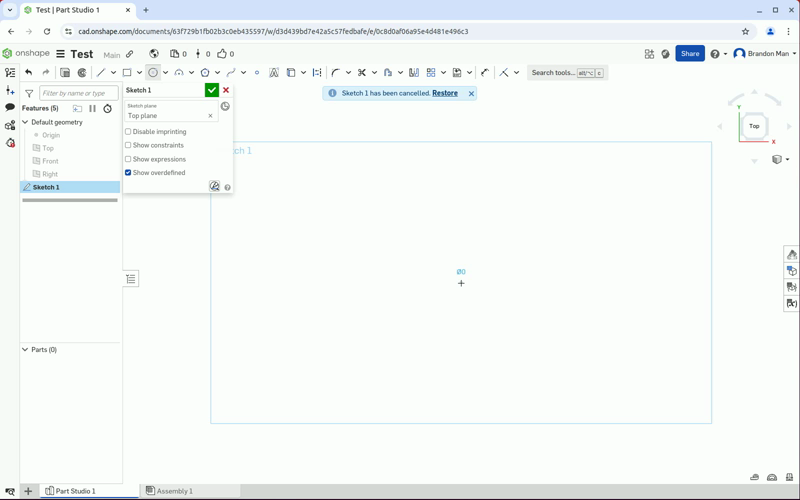
mouse_move(463, 282)
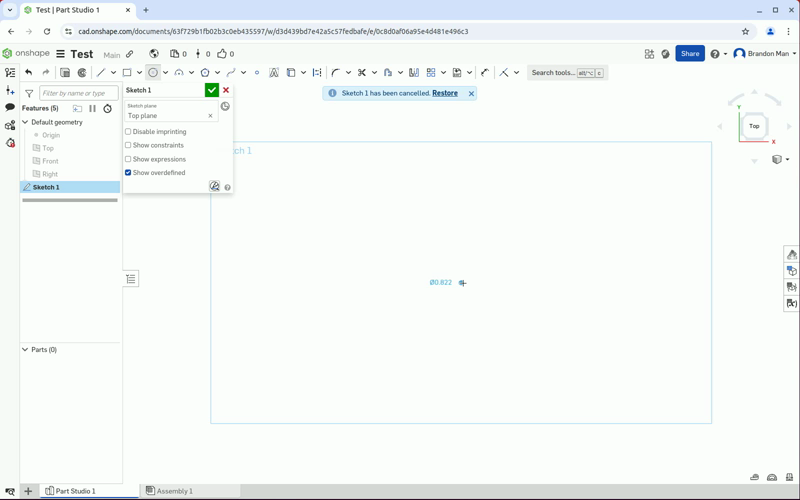
scroll(6)
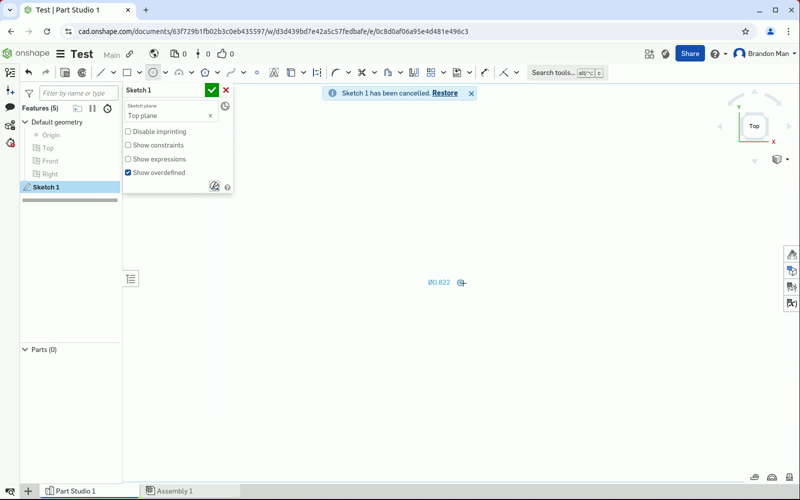
scroll(6)
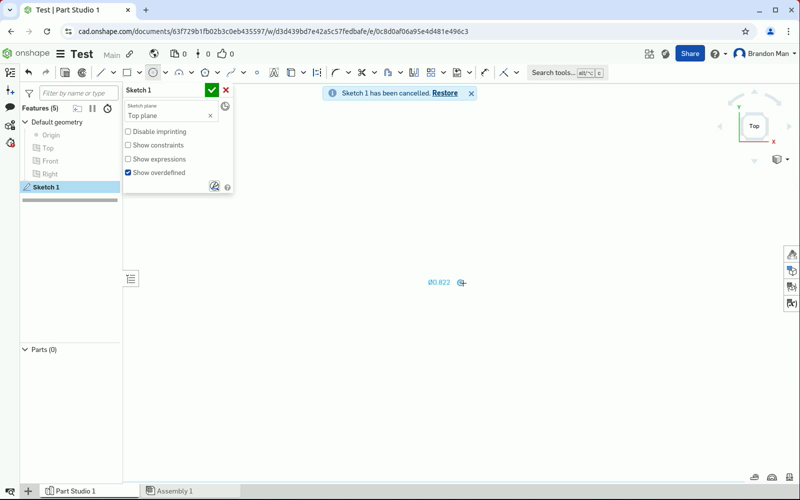
scroll(6)
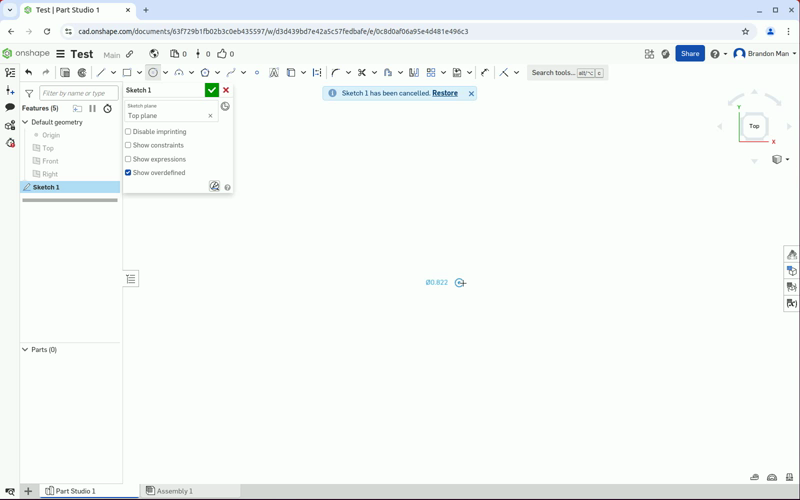
scroll(6)
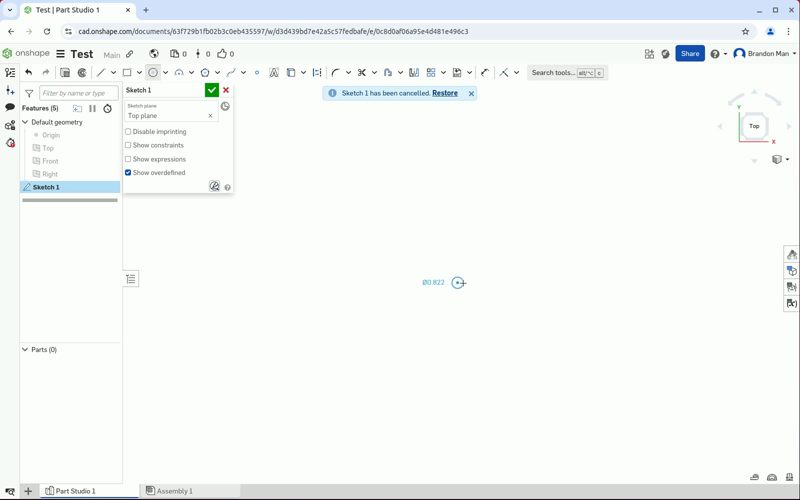
scroll(6)
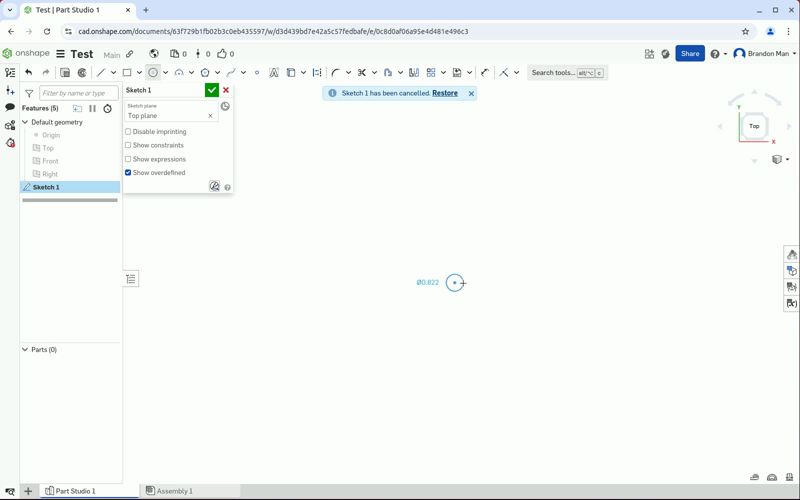
scroll(6)
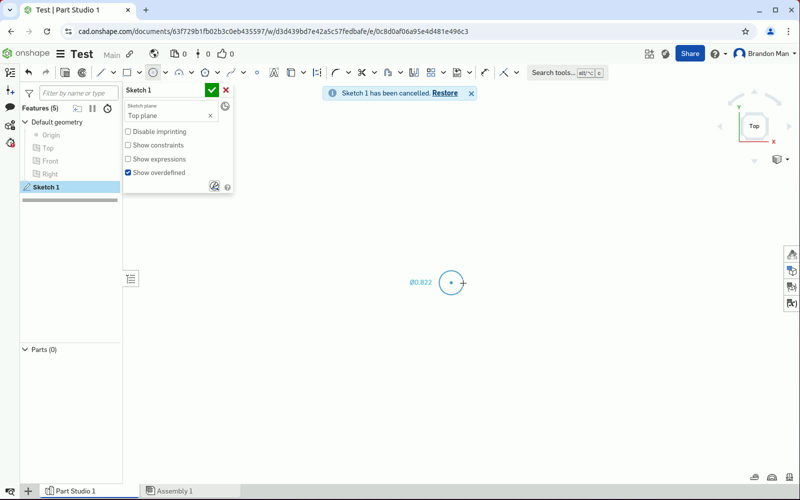
scroll(6)
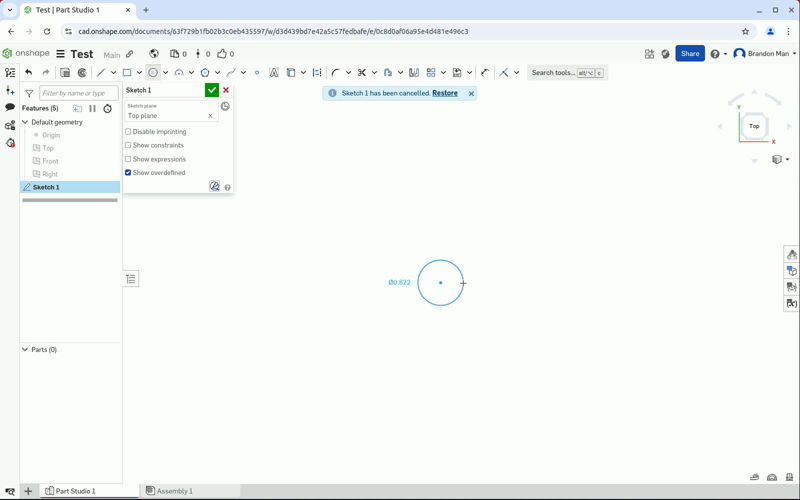
click(463, 282)
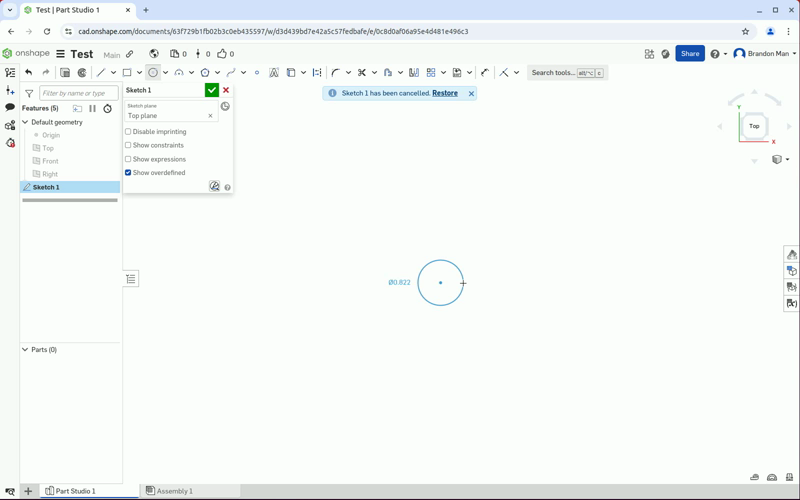
scroll(-6)
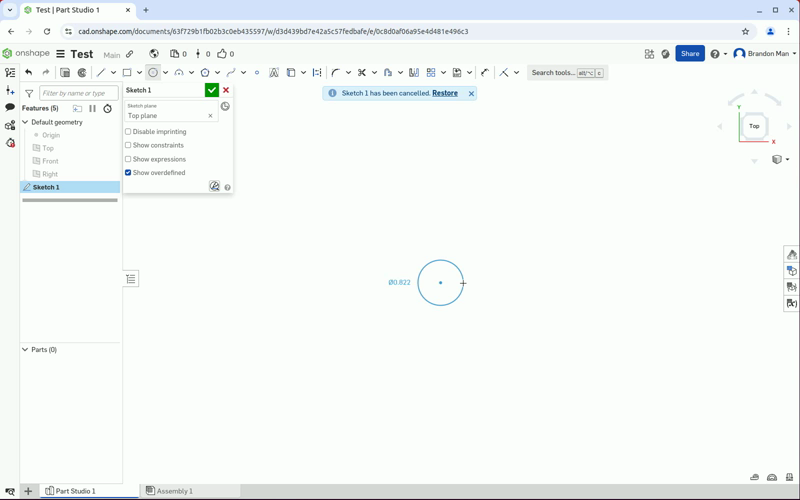
scroll(-6)
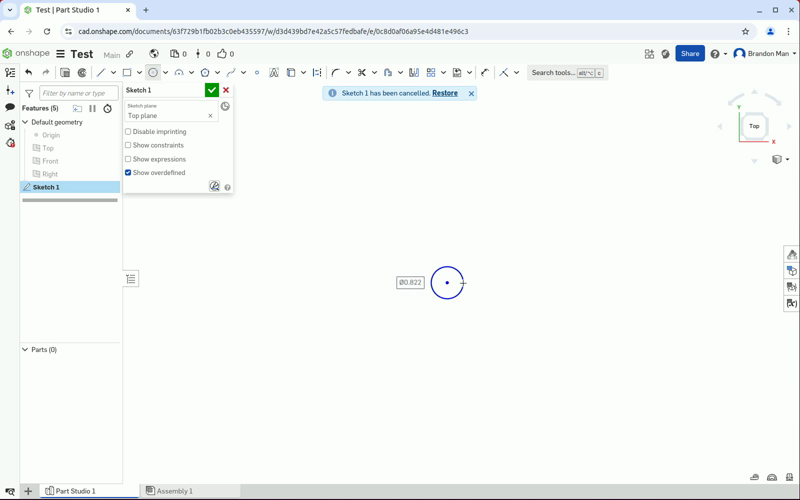
scroll(-6)
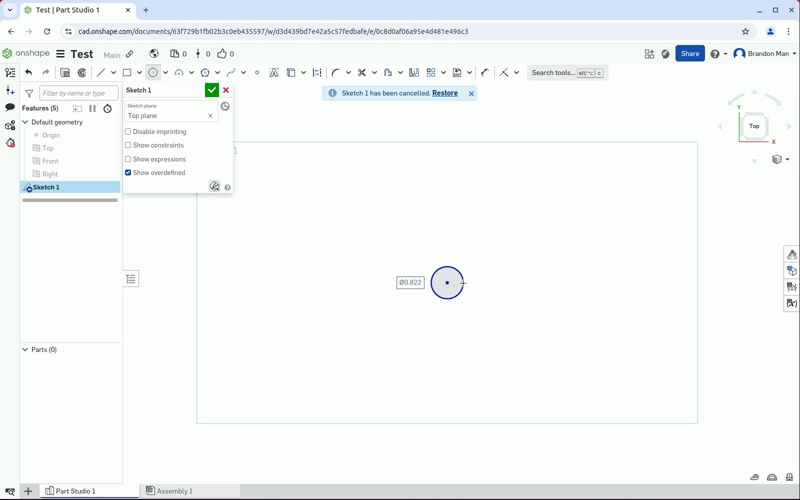
scroll(-6)
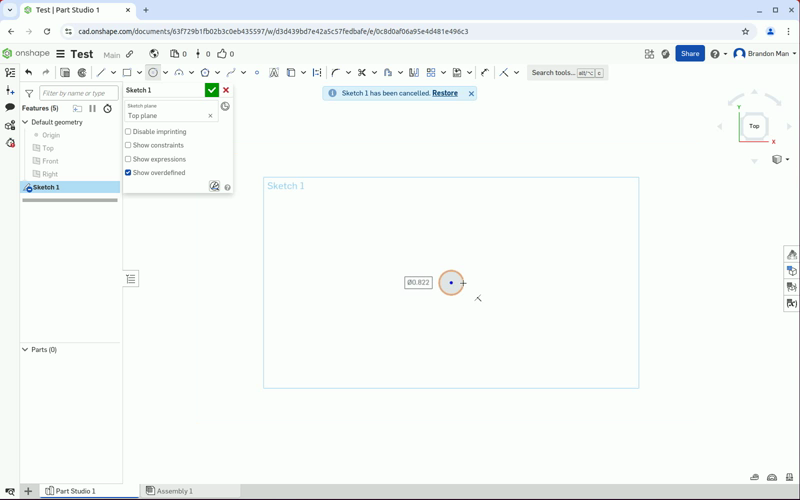
scroll(-6)
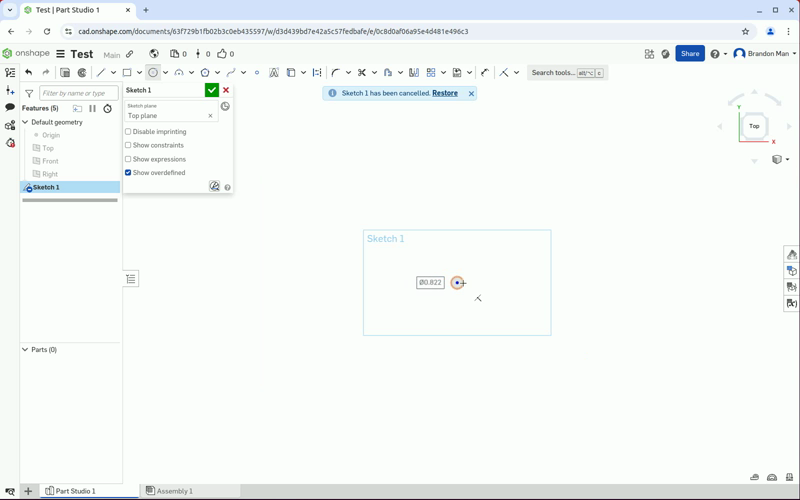
scroll(-6)
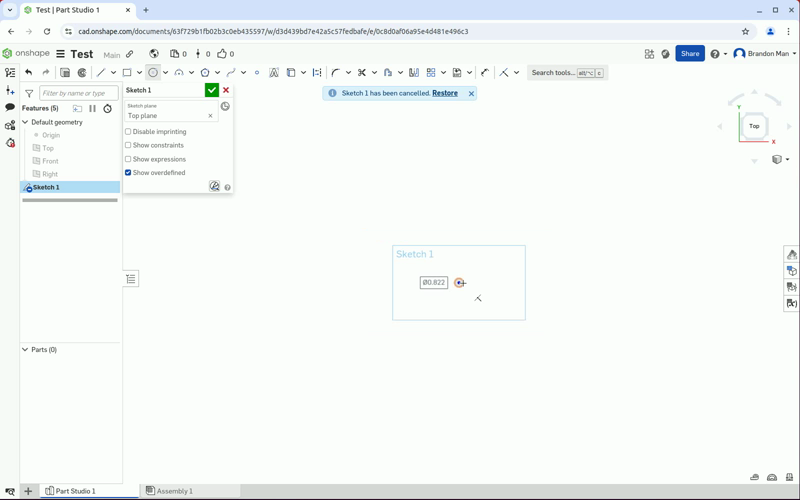
scroll(-6)
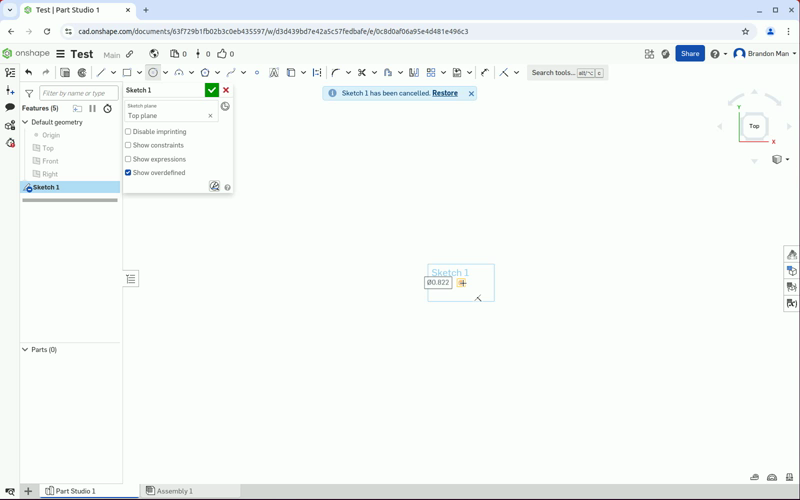
key(esc)
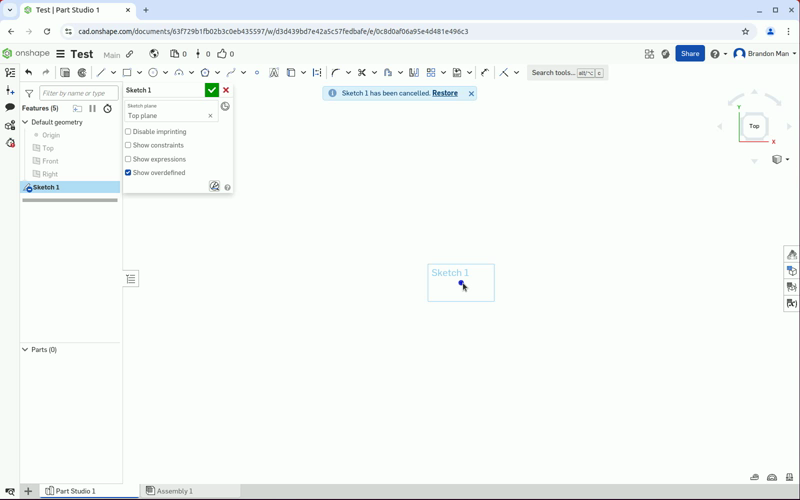
key(c)
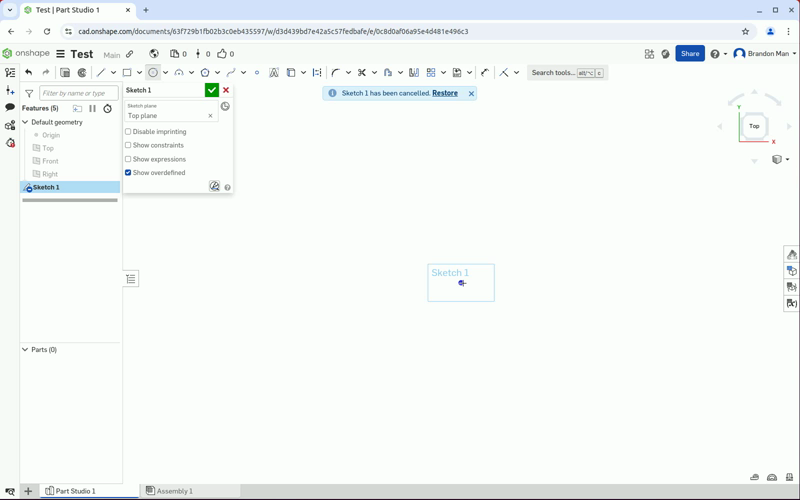
key_down(shift)
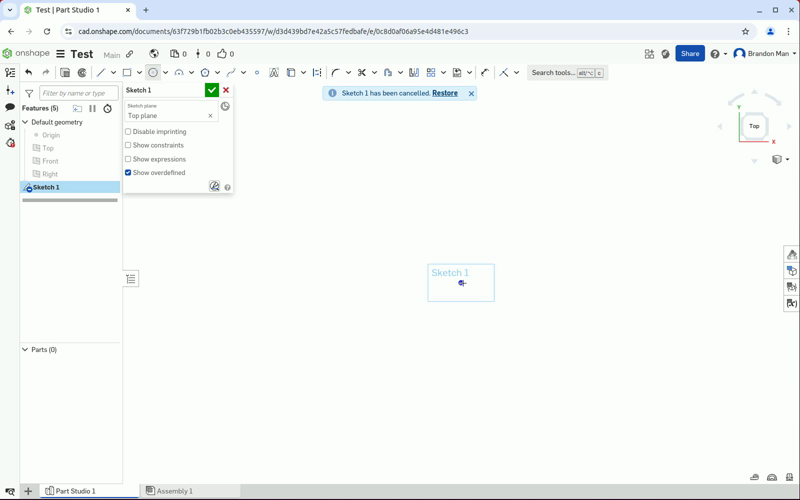
mouse_move(461, 282)
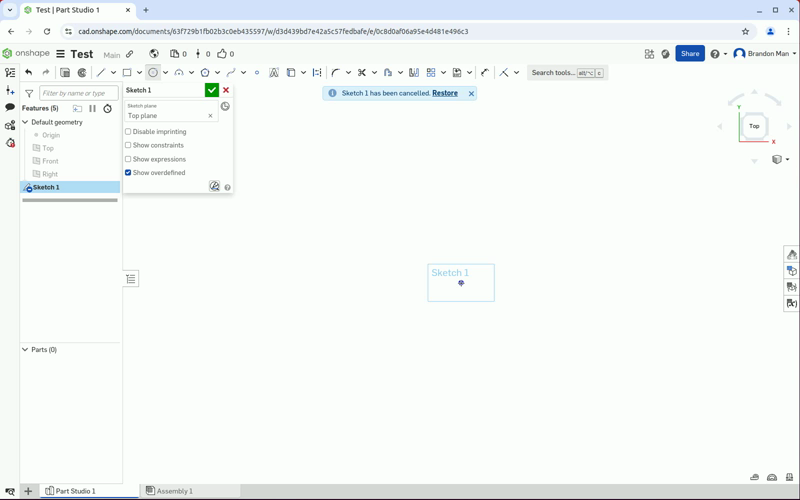
scroll(6)
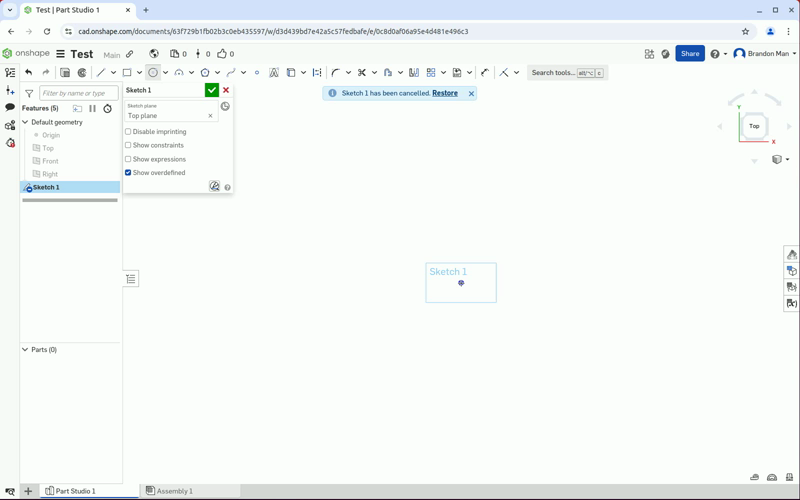
scroll(6)
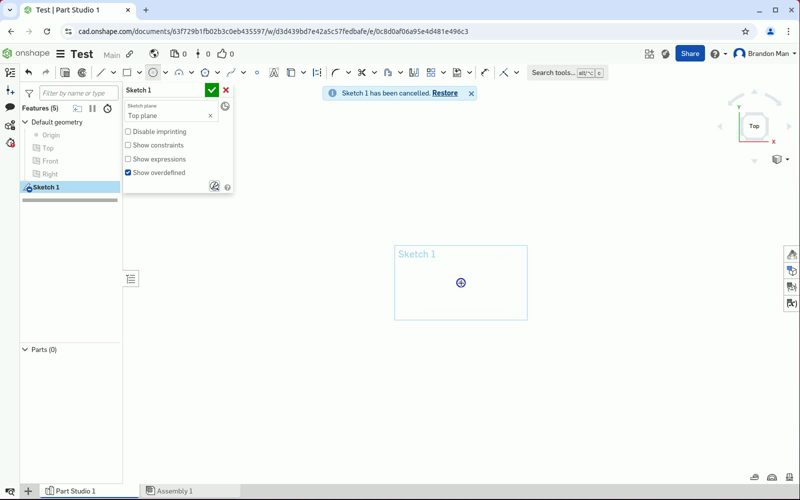
scroll(6)
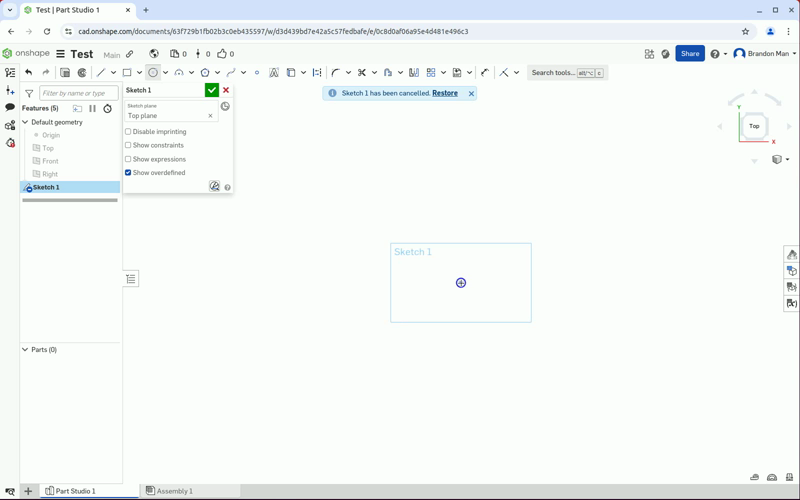
scroll(6)
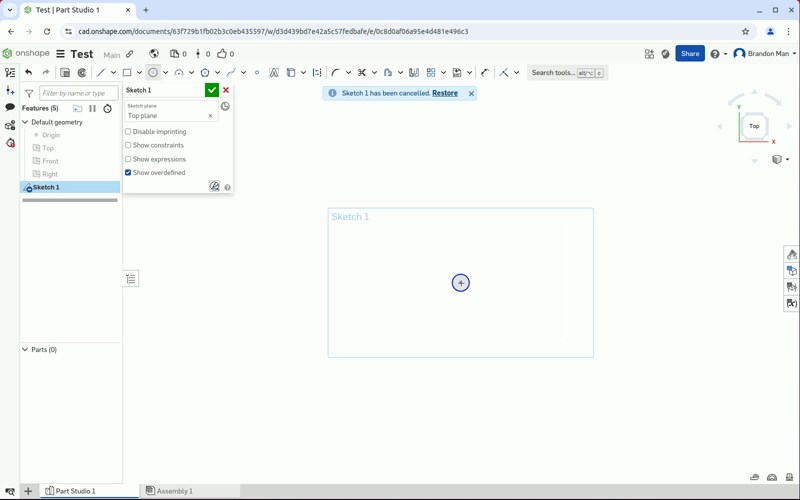
scroll(6)
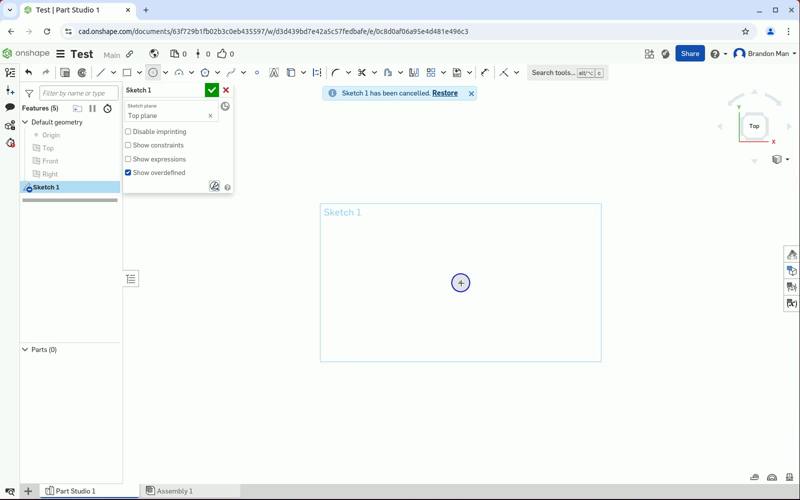
scroll(6)
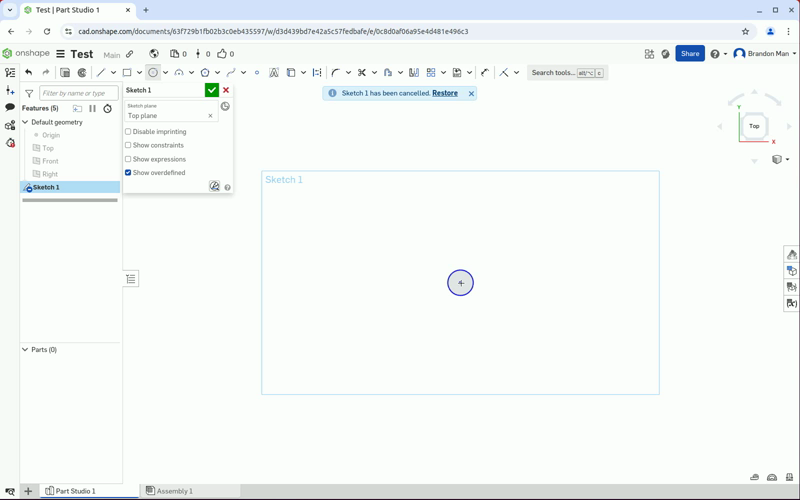
scroll(6)
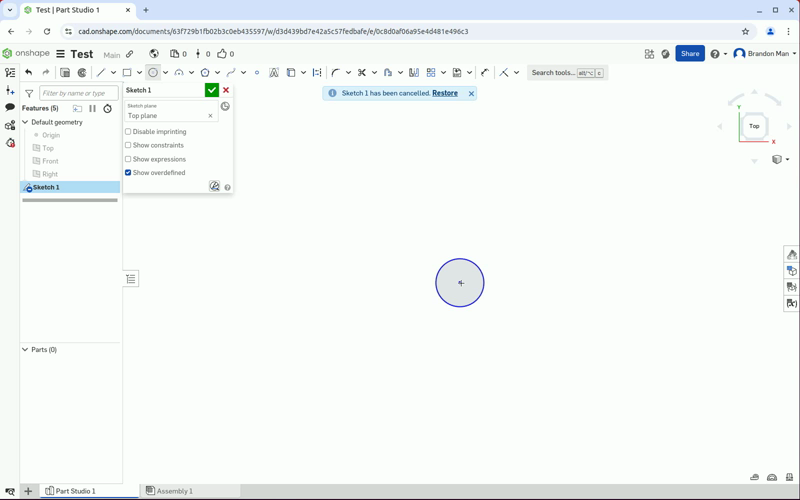
click(461, 282)
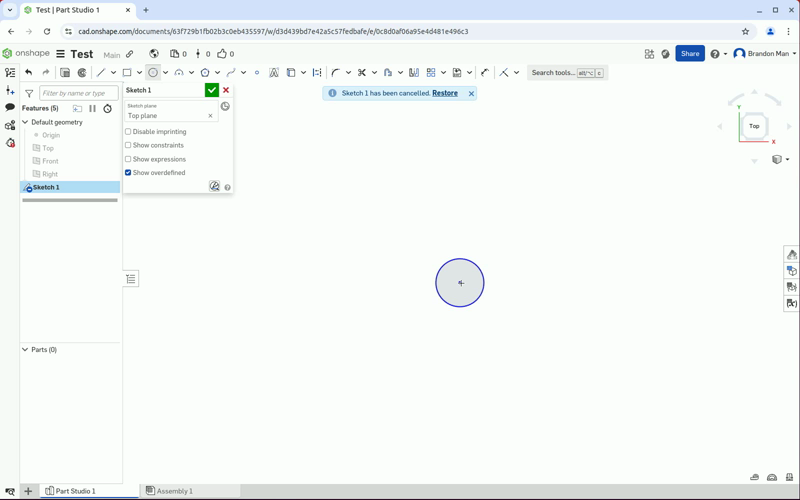
scroll(-6)
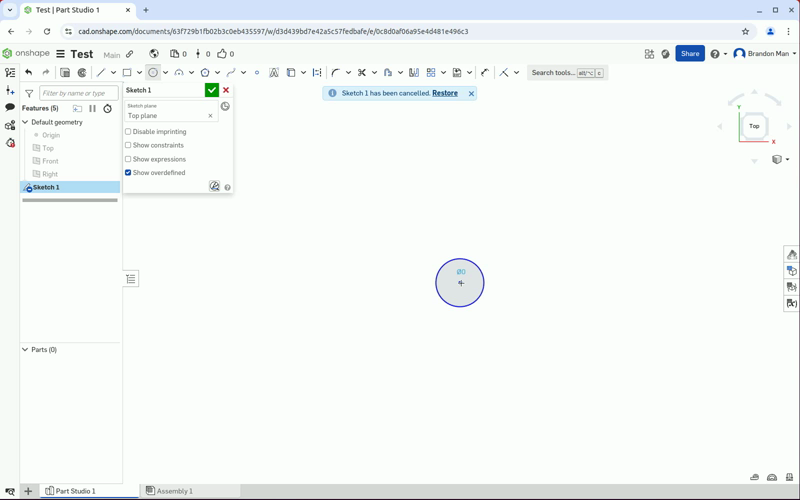
scroll(-6)
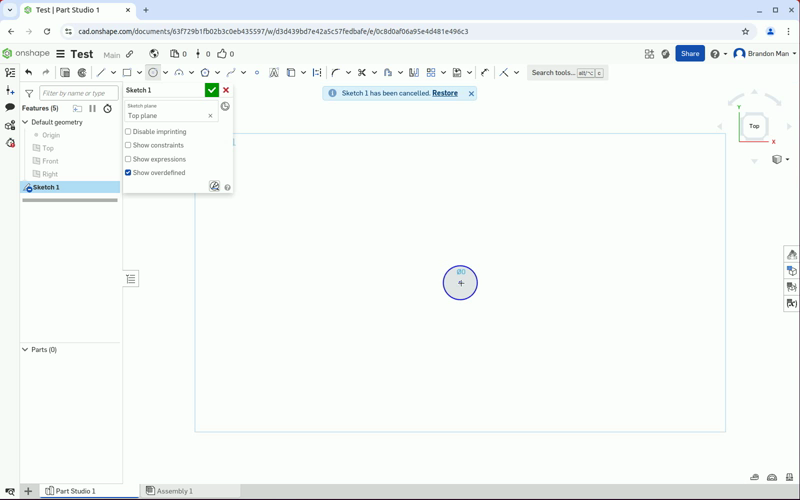
scroll(-6)
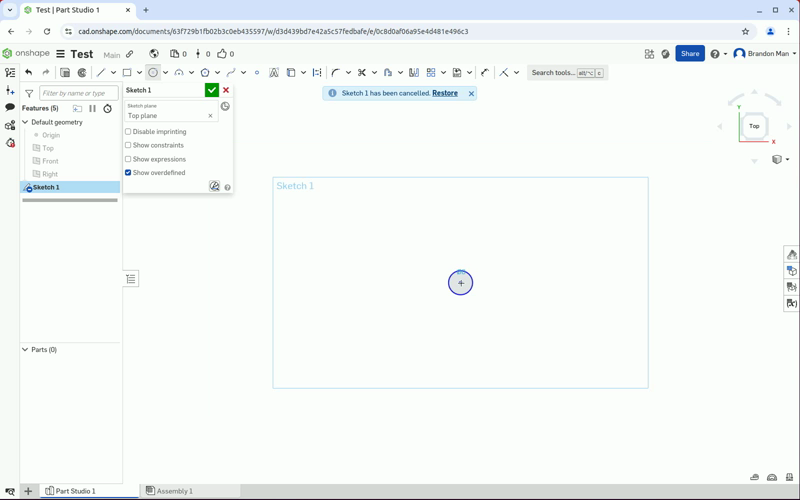
scroll(-6)
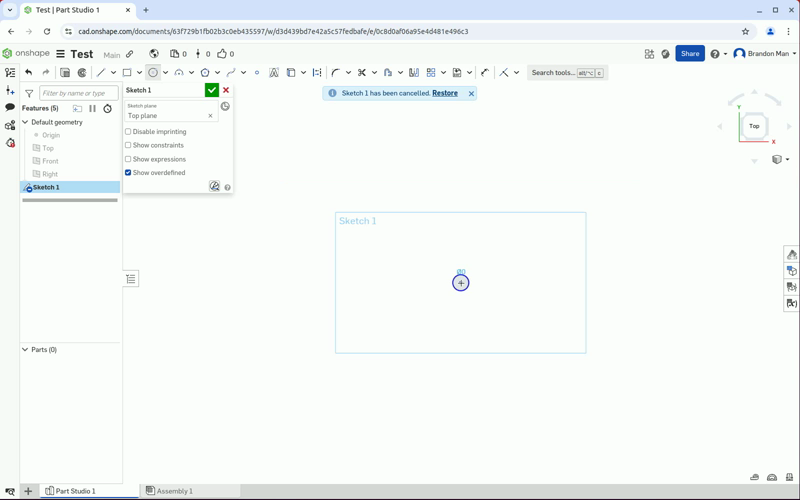
scroll(-6)
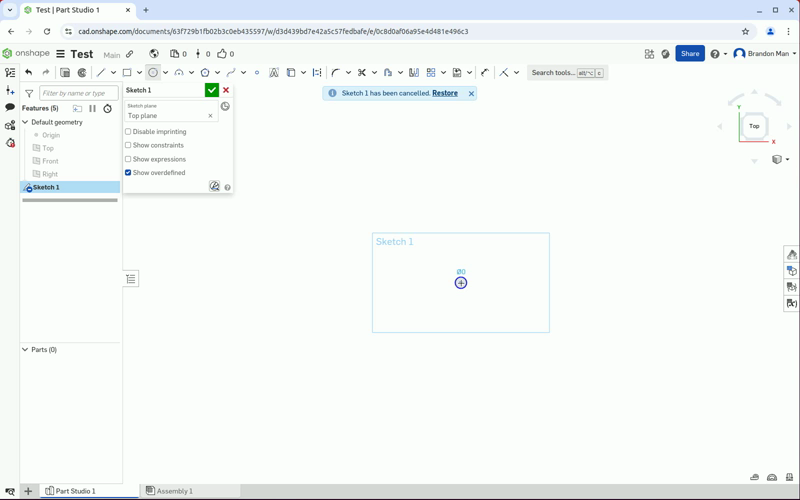
scroll(-6)
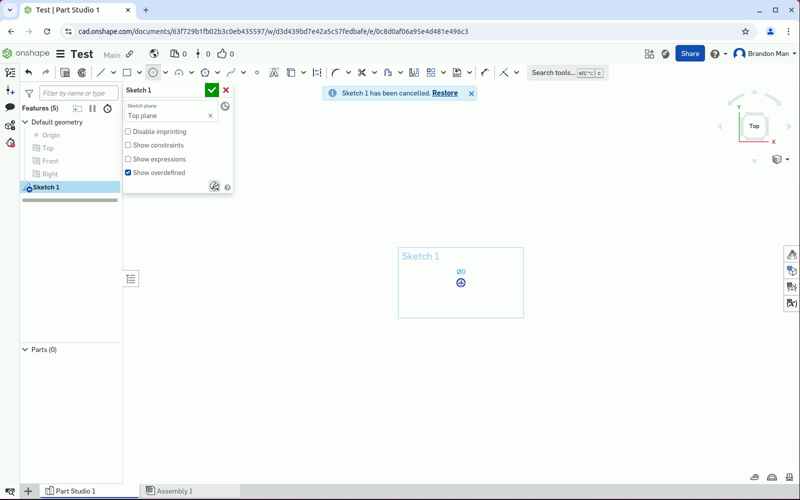
scroll(-6)
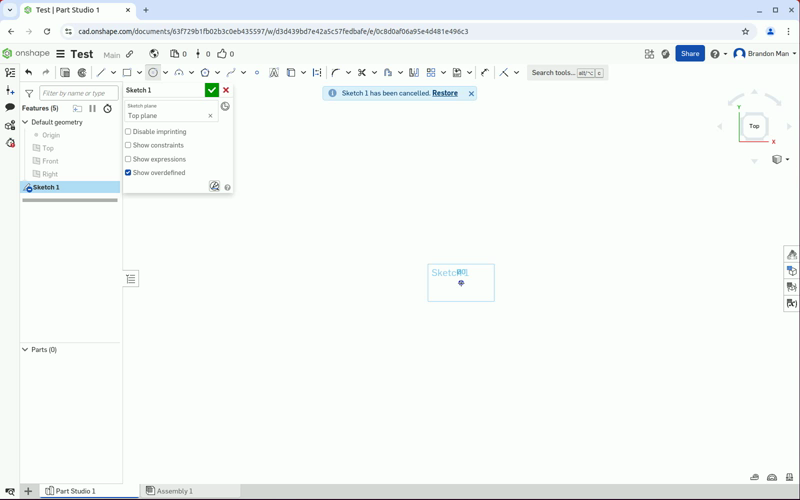
key_up(shift)
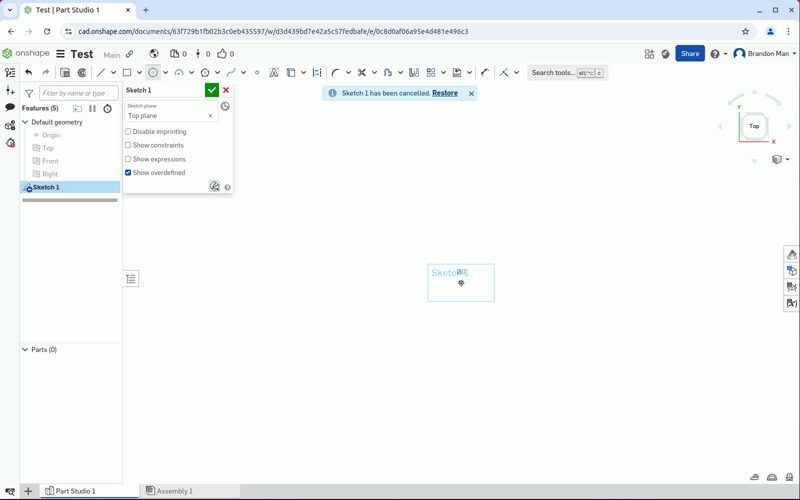
mouse_move(462, 282)
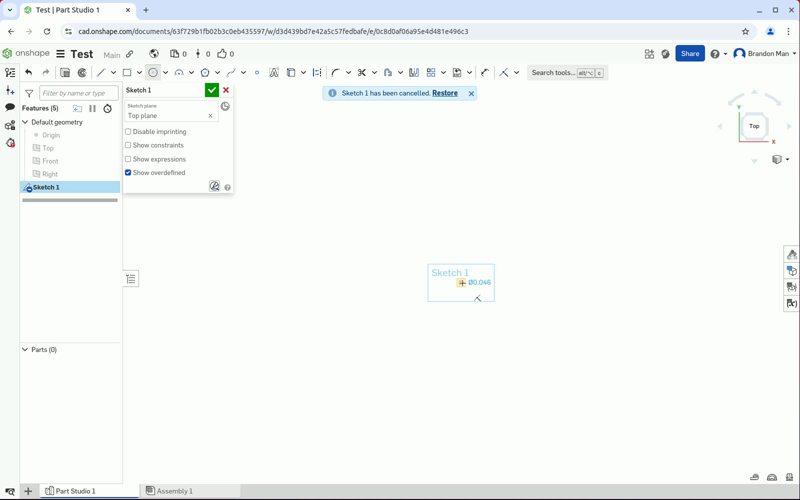
scroll(6)
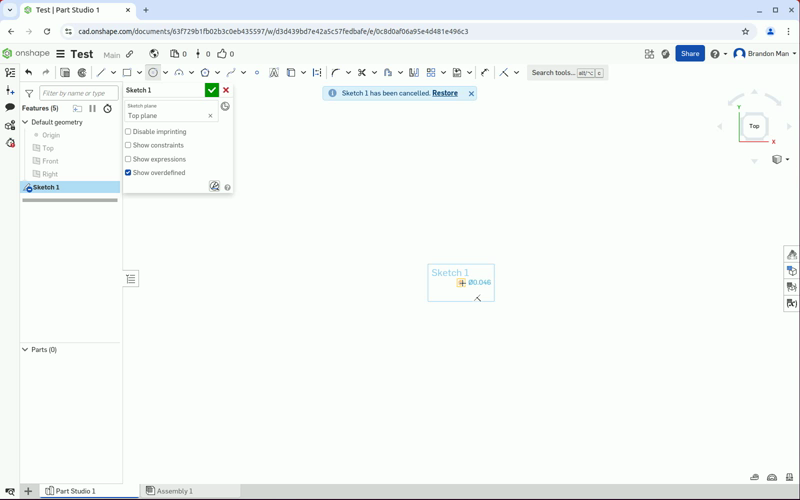
scroll(6)
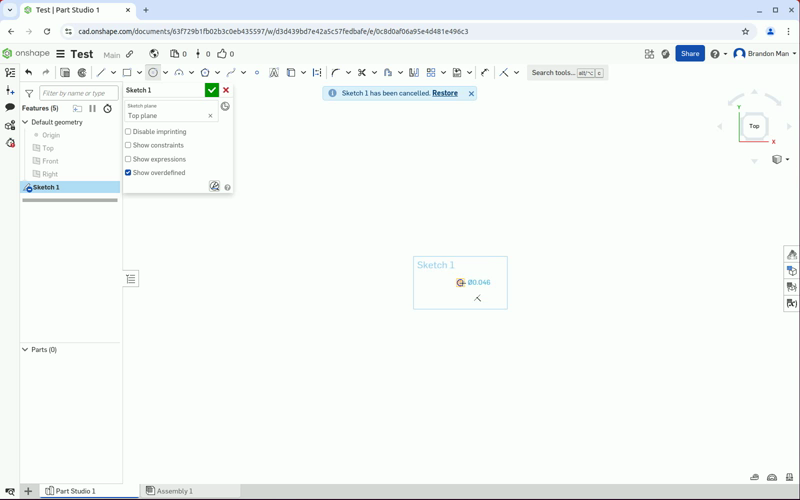
scroll(6)
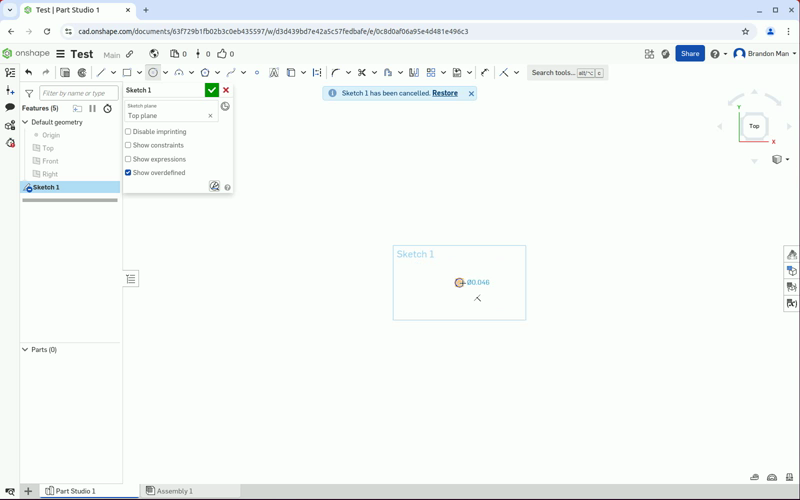
scroll(6)
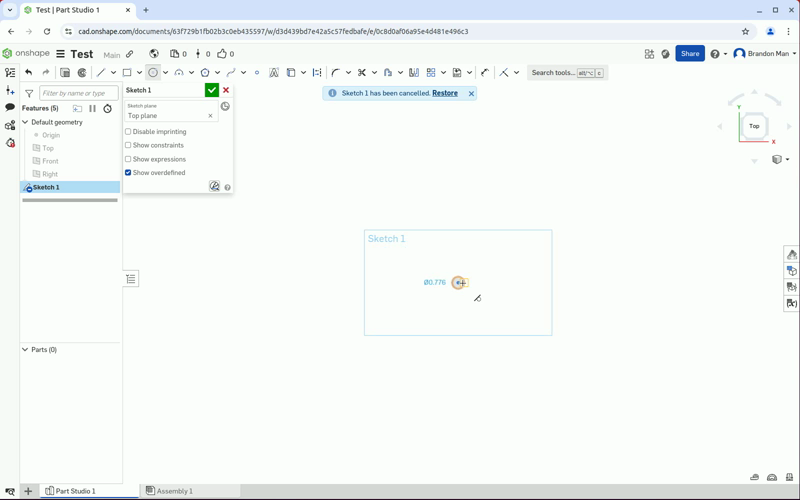
scroll(6)
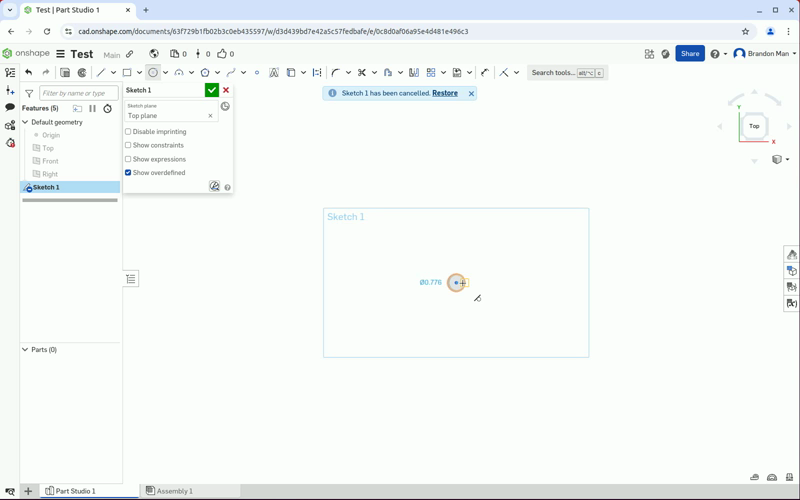
scroll(6)
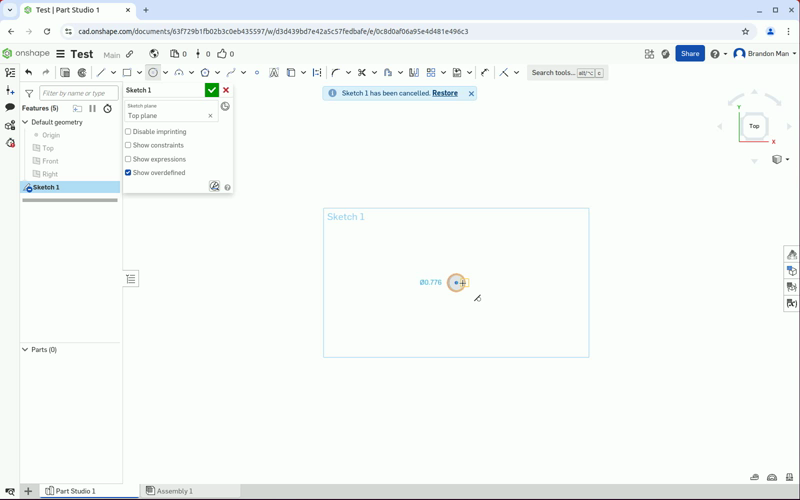
scroll(6)
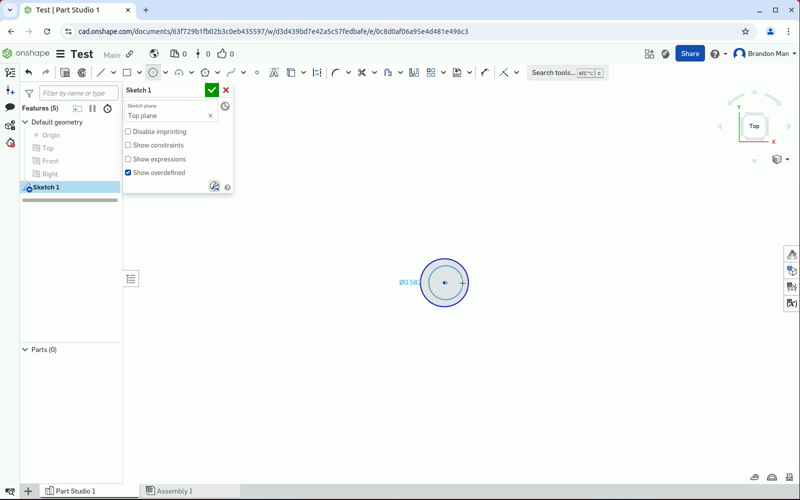
click(462, 282)
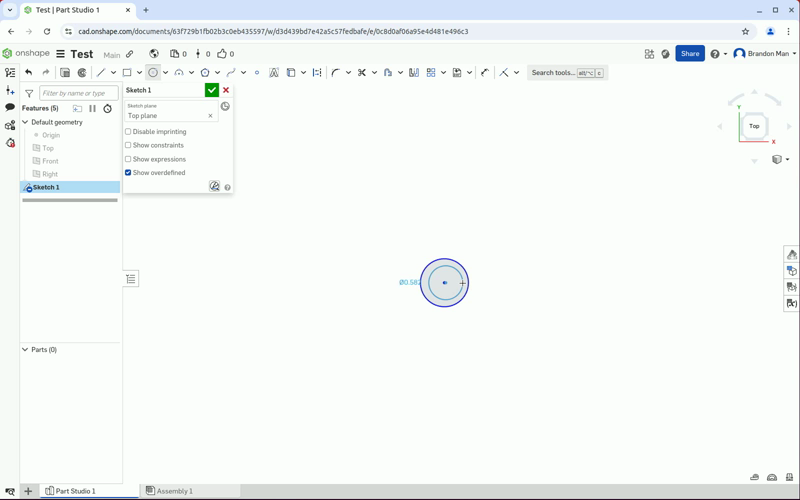
scroll(-6)
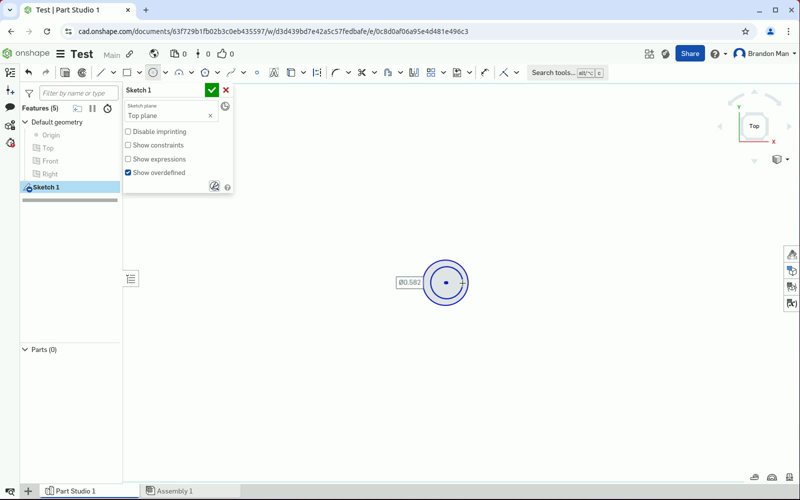
scroll(-6)
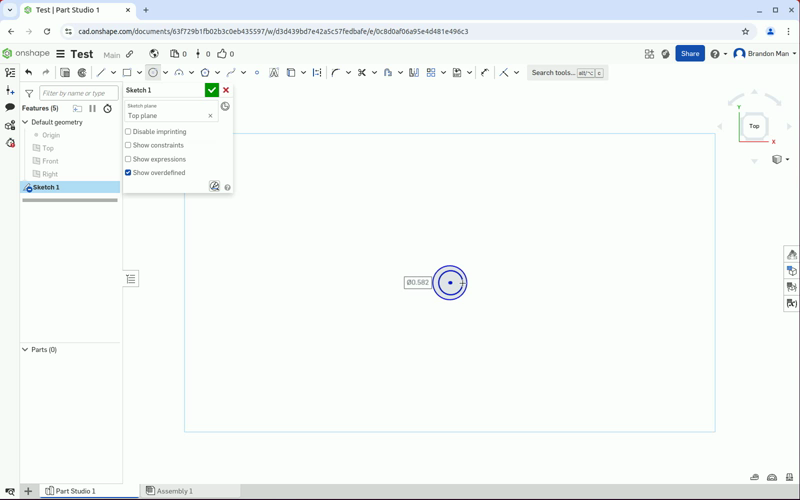
scroll(-6)
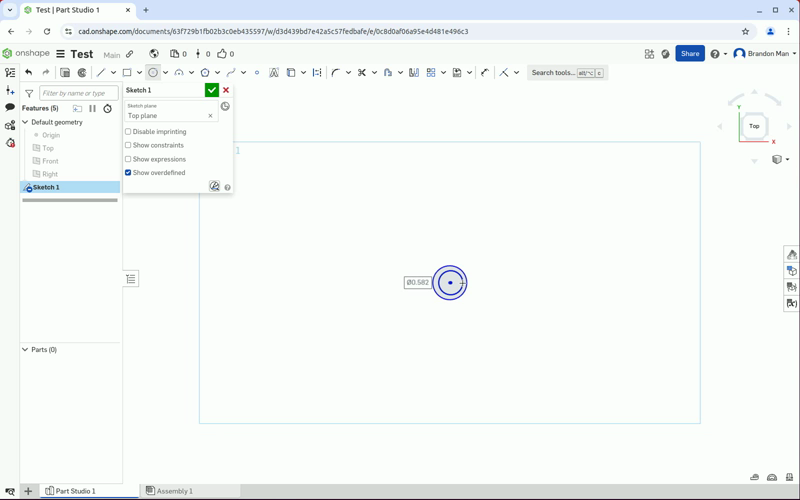
scroll(-6)
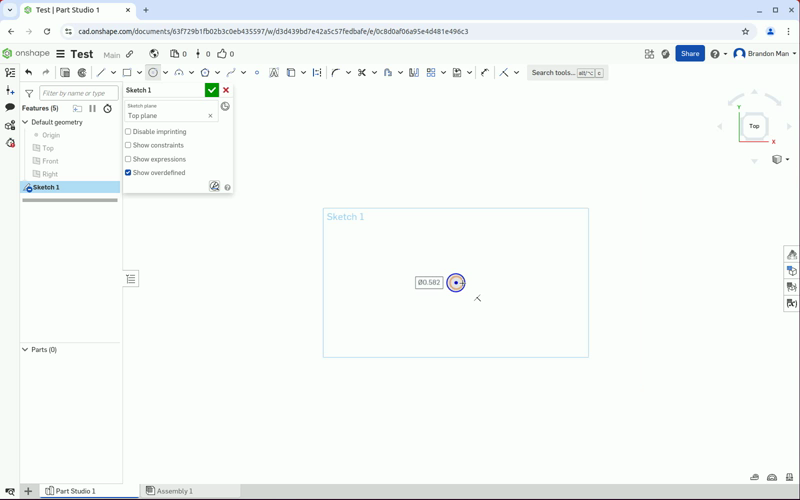
scroll(-6)
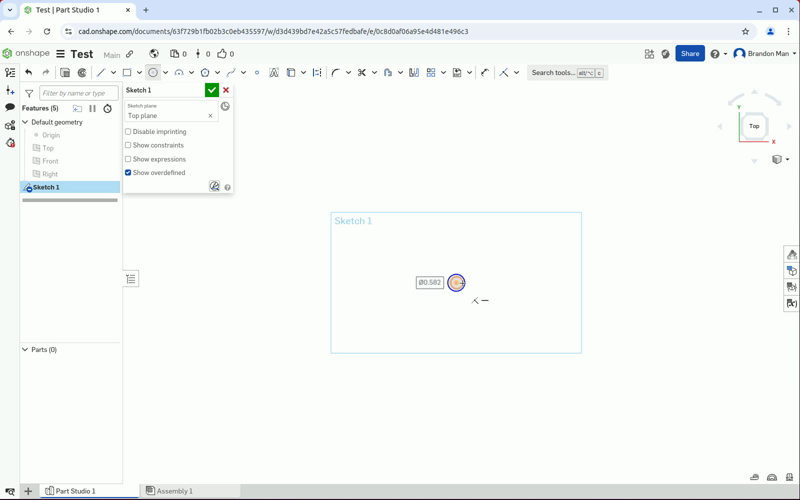
scroll(-6)
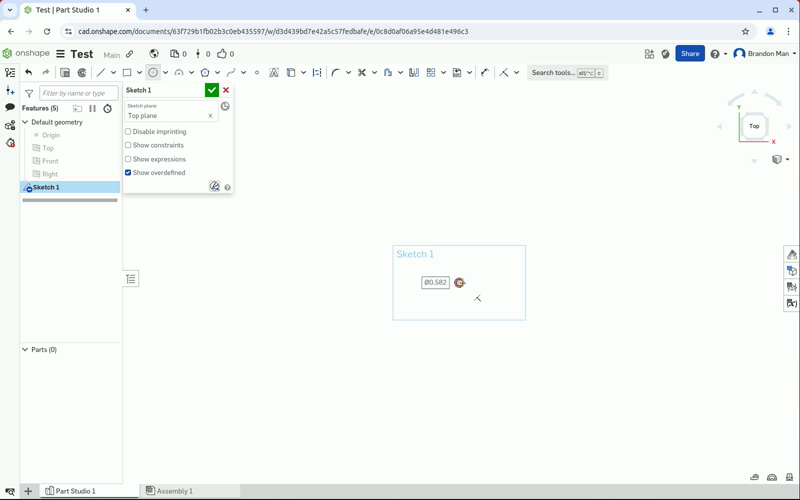
scroll(-6)
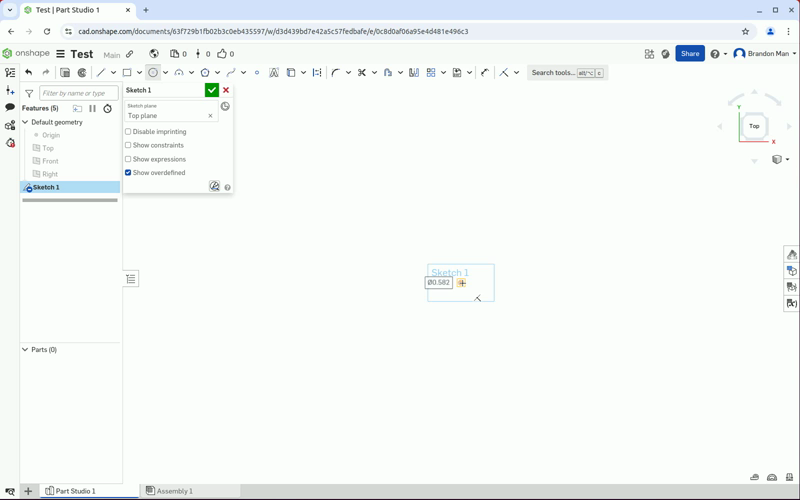
key(esc)
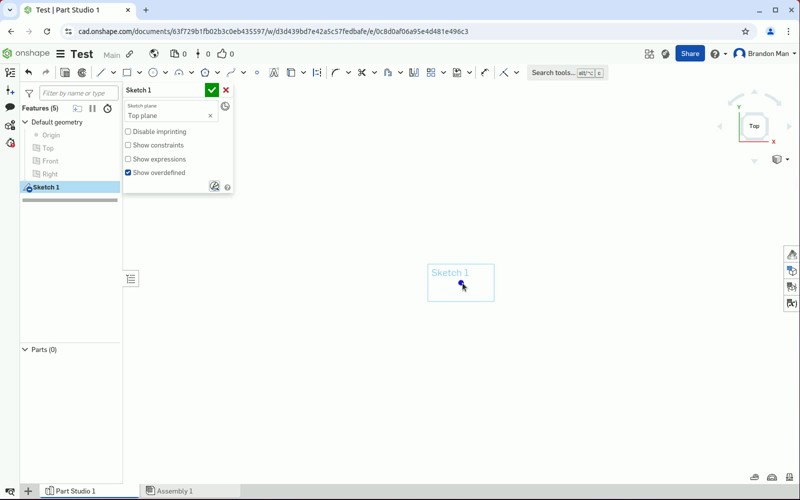
mouse_move(462, 283)
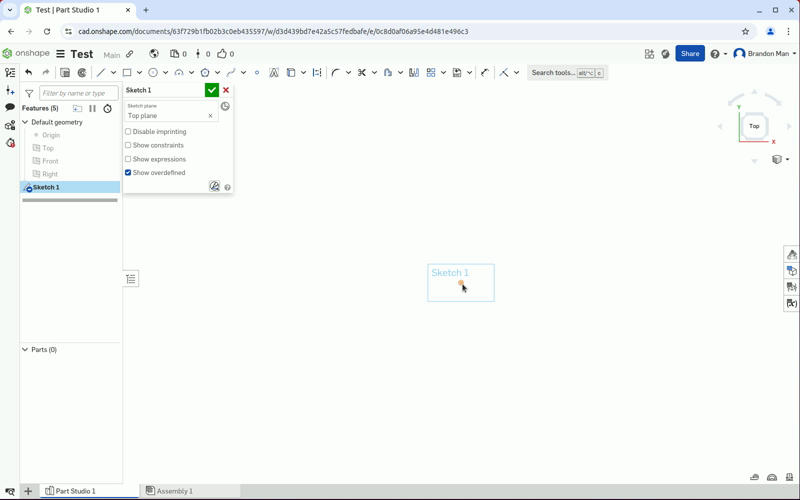
scroll(6)
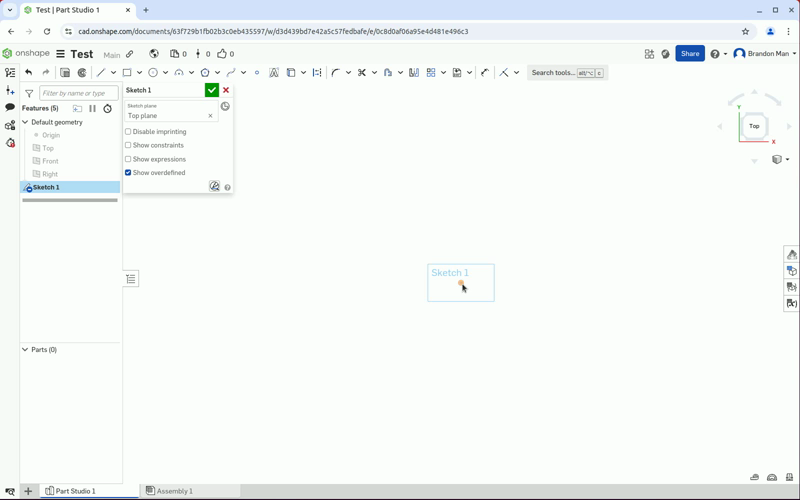
scroll(6)
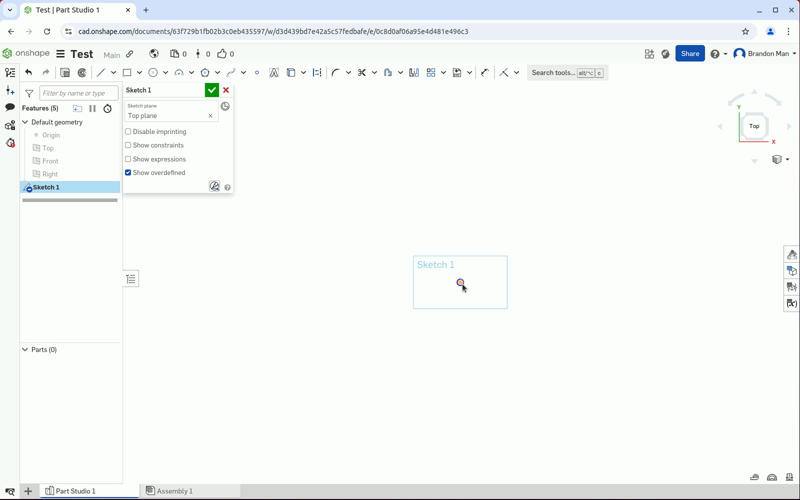
scroll(6)
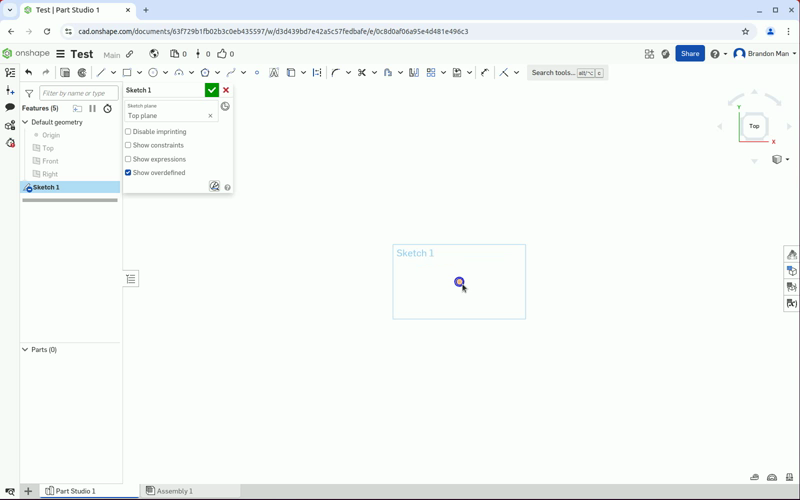
scroll(6)
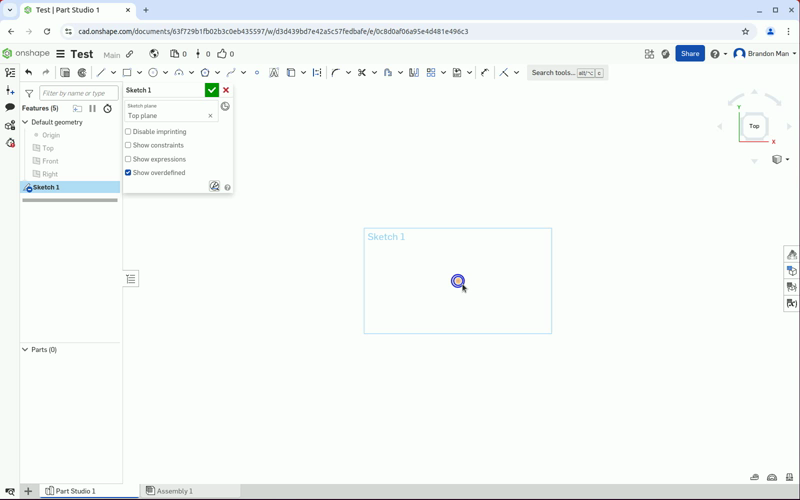
scroll(6)
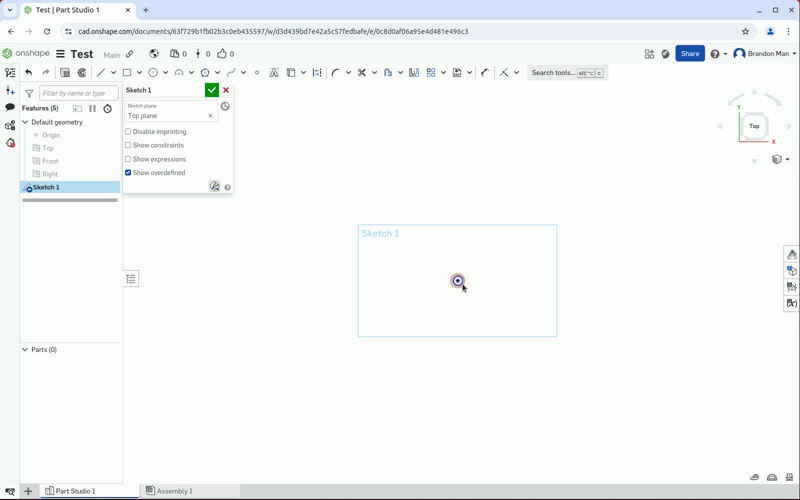
scroll(6)
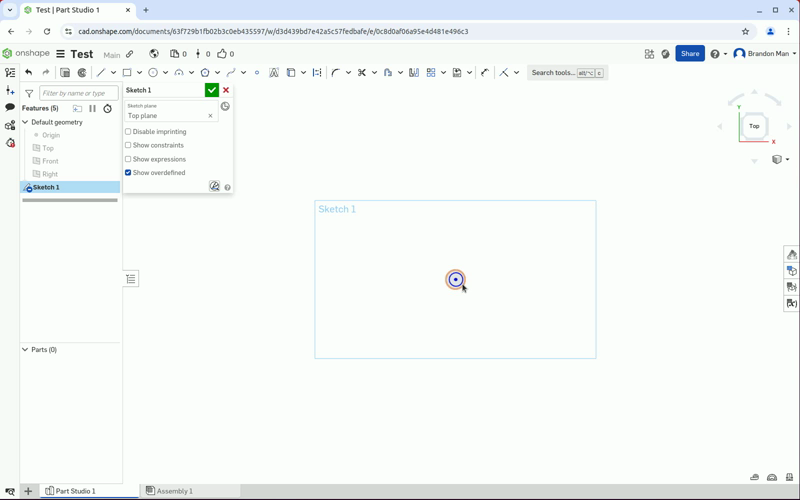
scroll(6)
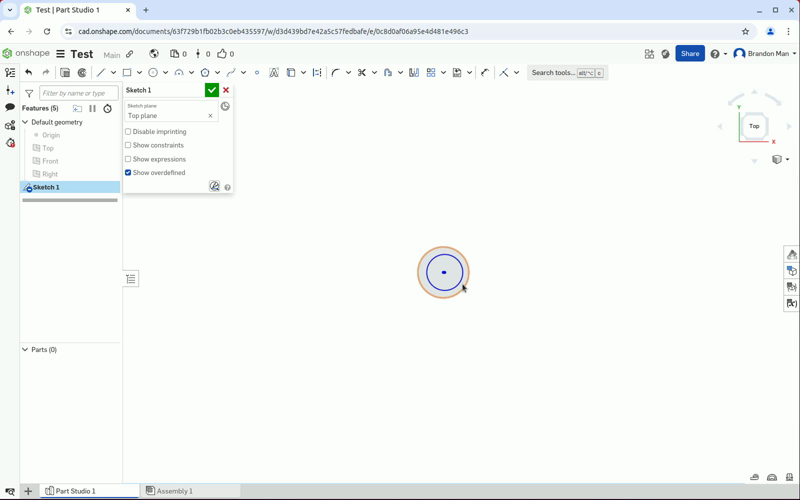
click(462, 283)
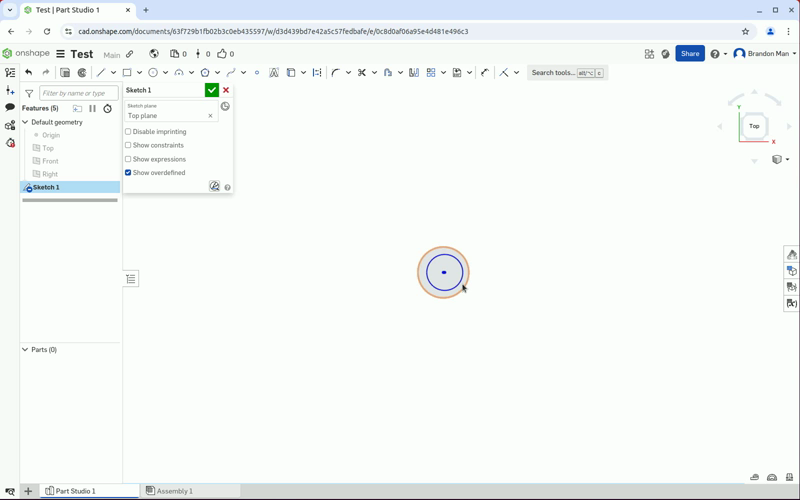
scroll(-6)
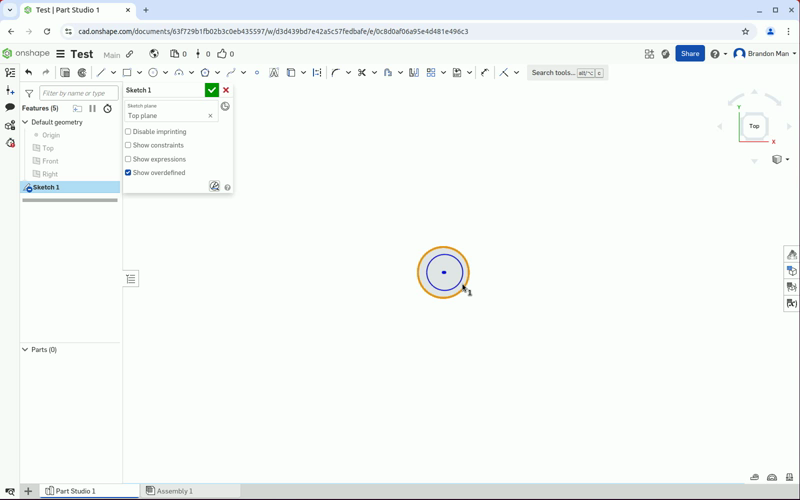
scroll(-6)
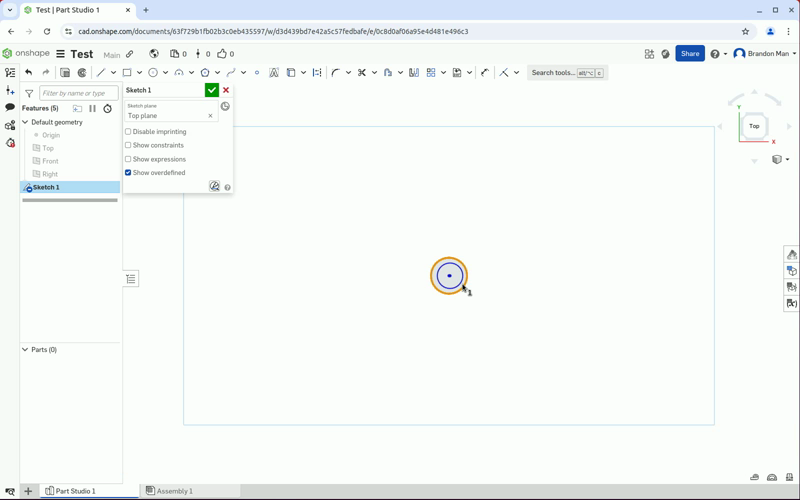
scroll(-6)
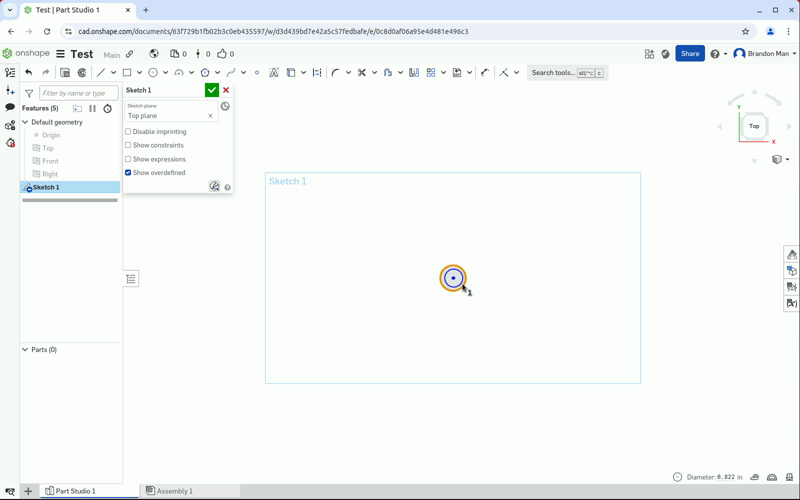
scroll(-6)
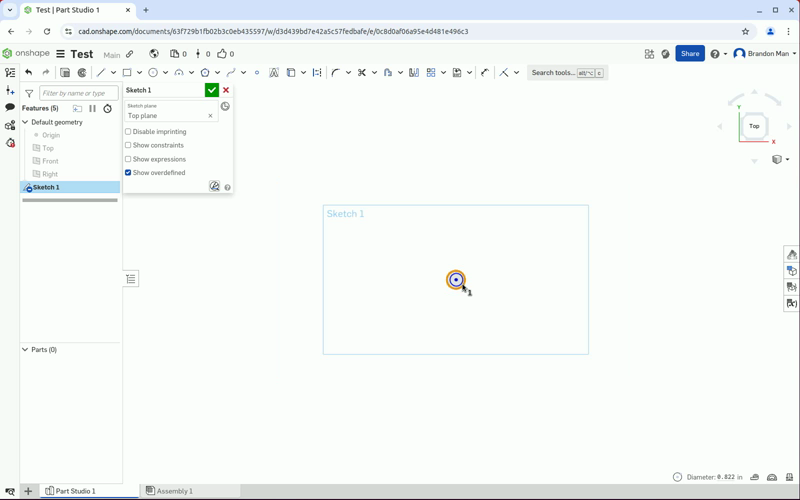
scroll(-6)
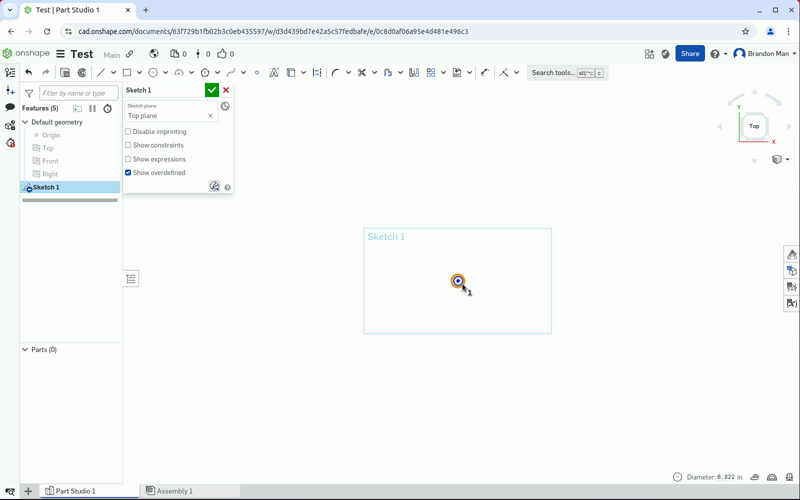
scroll(-6)
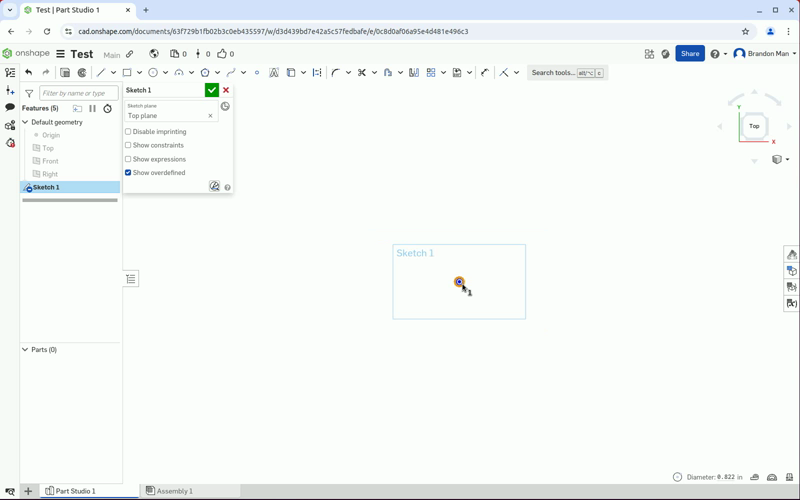
scroll(-6)
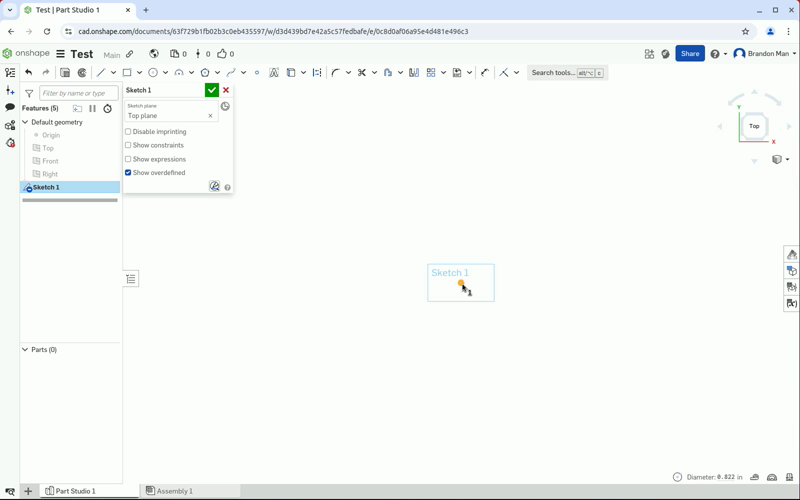
mouse_move(73, 352)
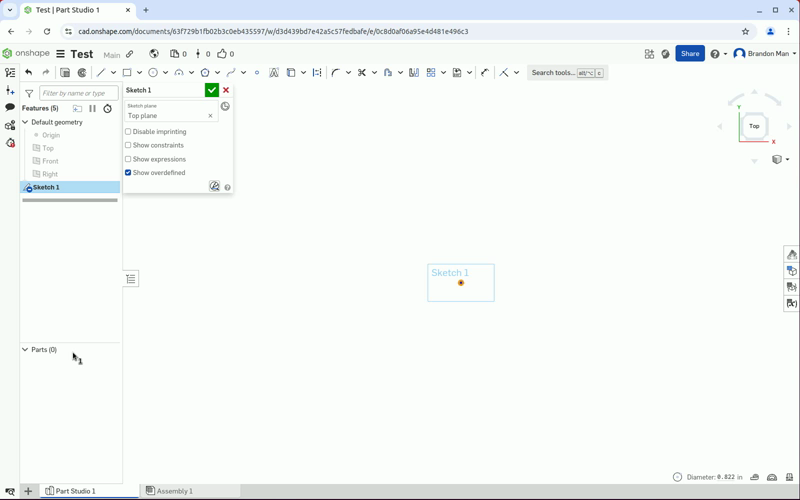
key(shift+y)
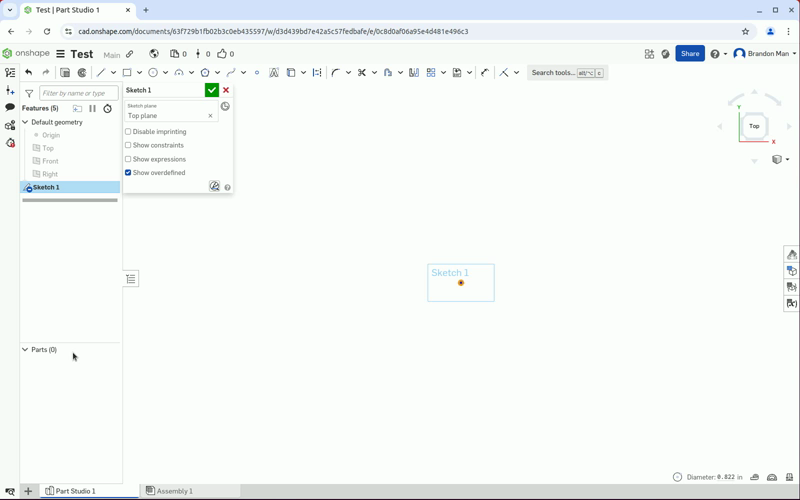
key(shift+e)
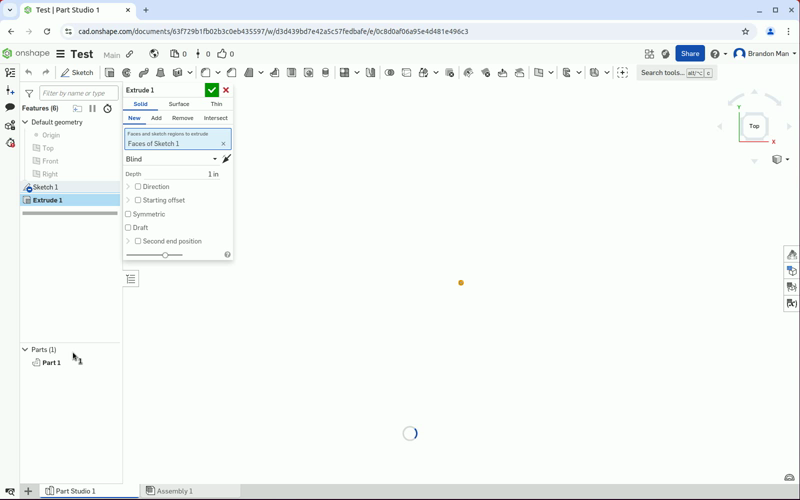
mouse_move(143, 106)
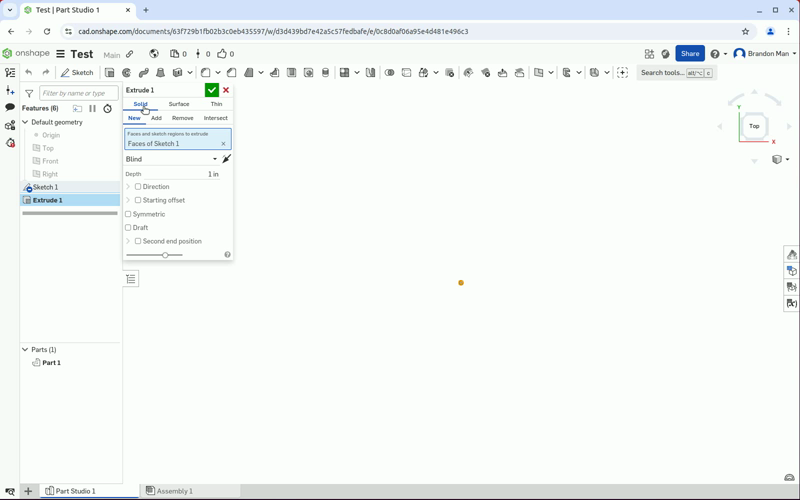
click(143, 106)
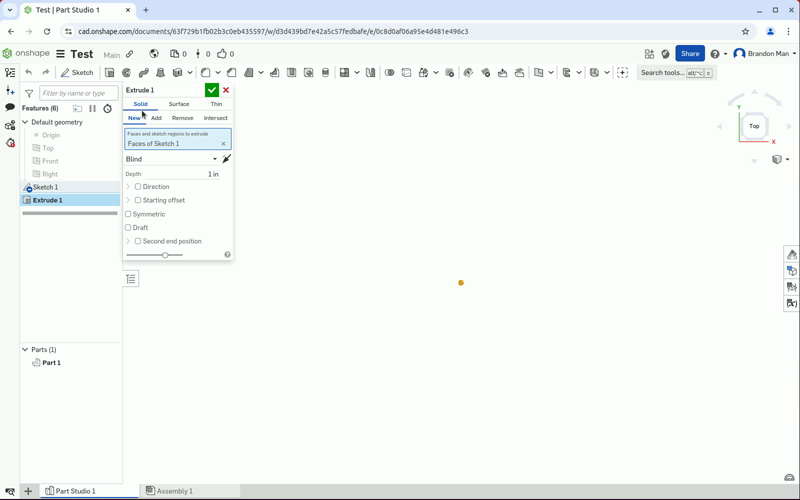
mouse_move(137, 120)
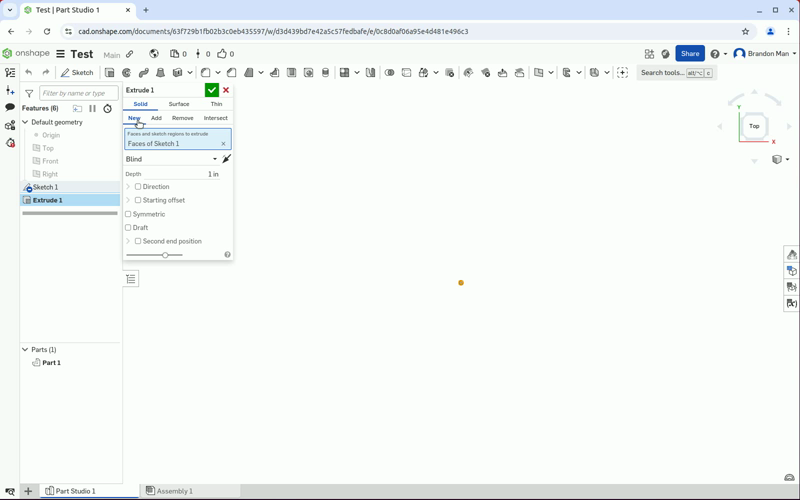
click(137, 120)
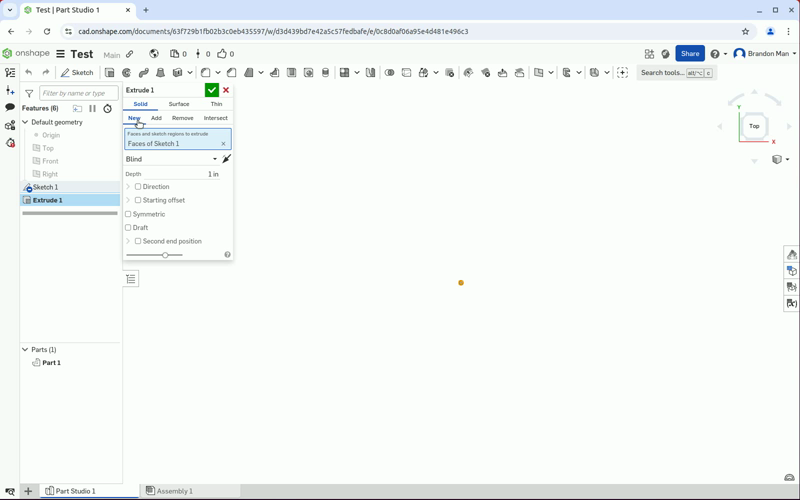
key(tab, 4)
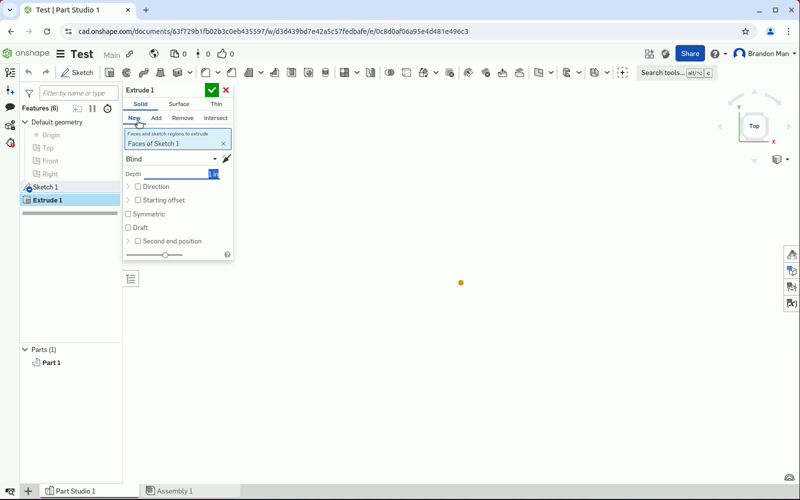
text(23.108)
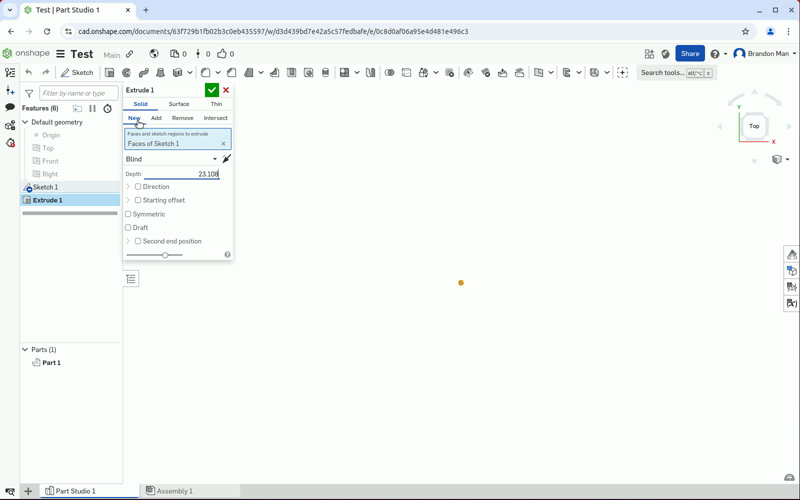
key(enter)
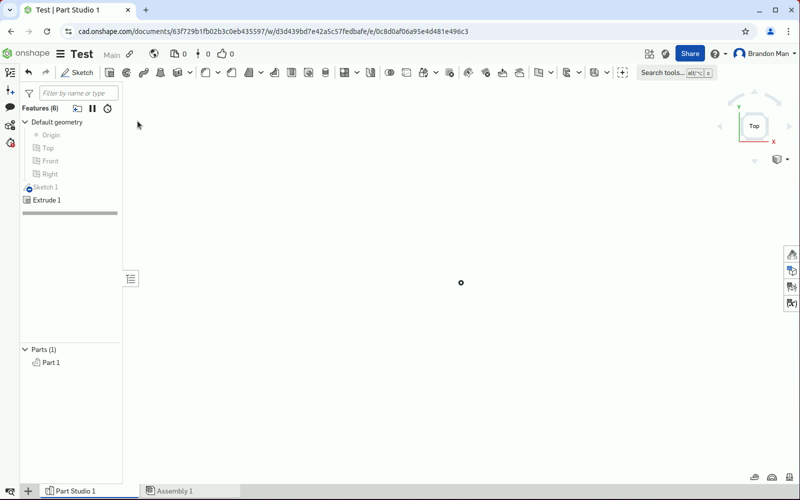
key(shift+h)
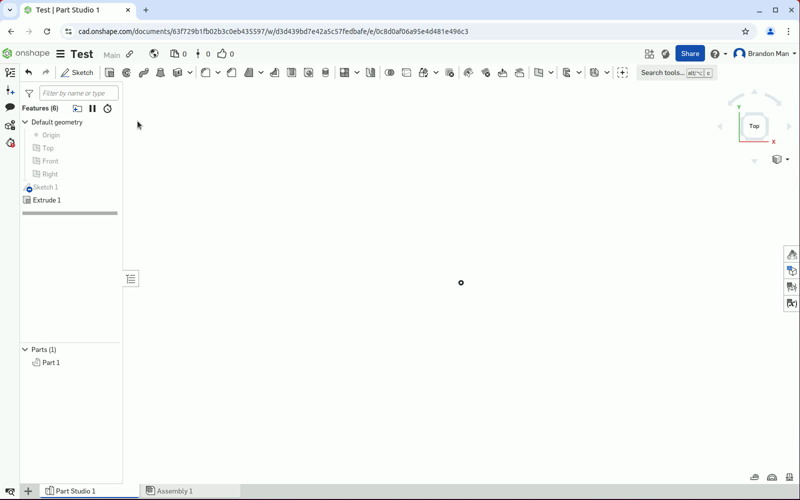
key(shift+h)
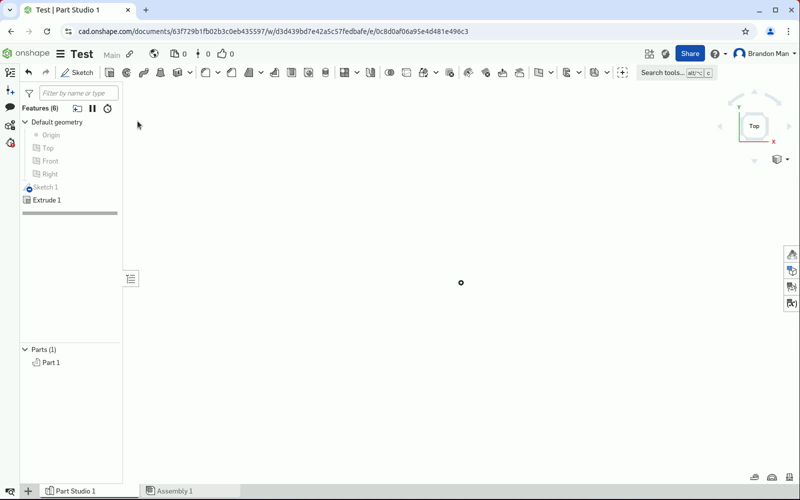
mouse_move(73, 189)
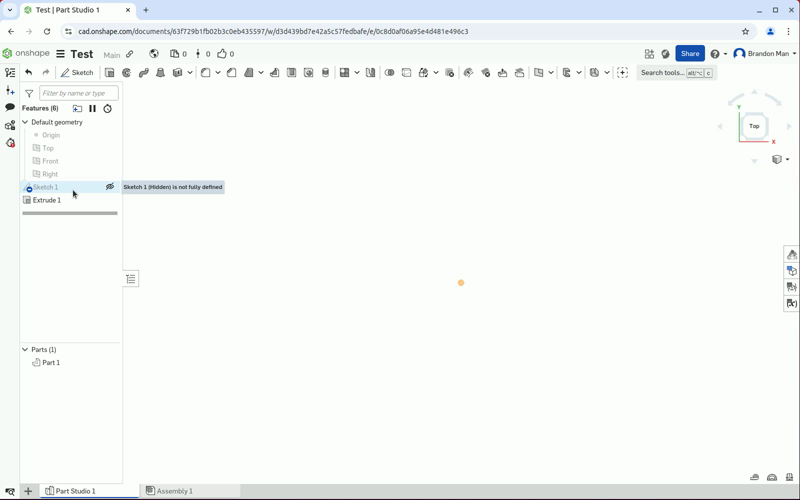
click(73, 189)
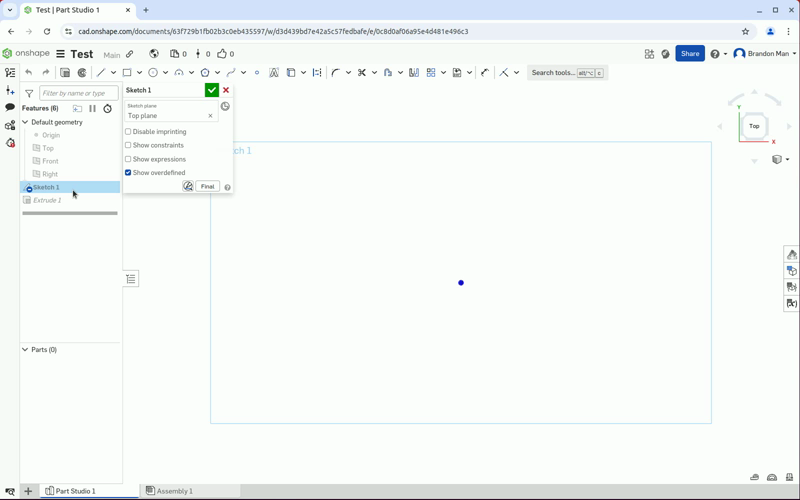
mouse_move(229, 92)
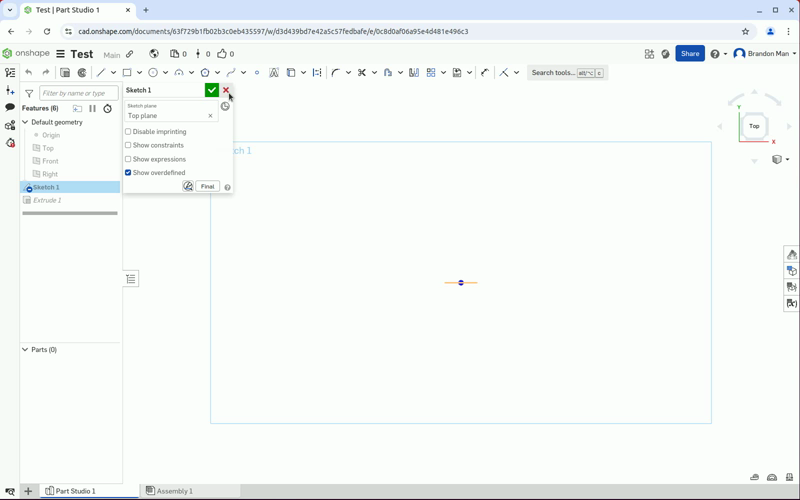
click(229, 92)
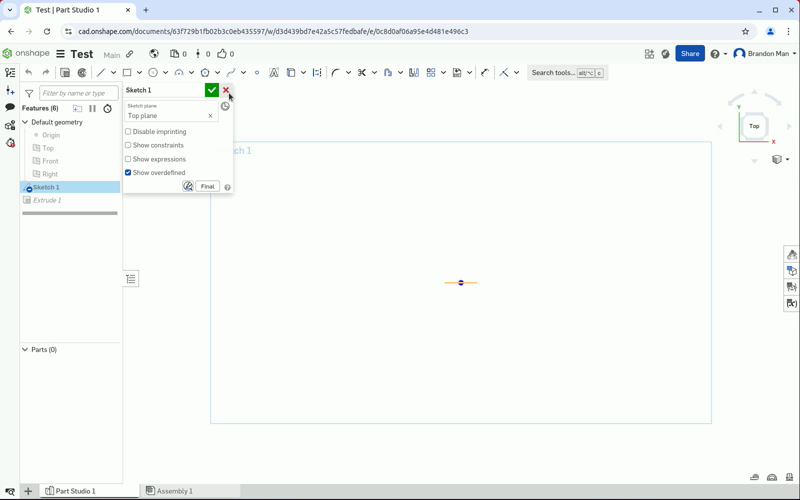
key(shift+s)
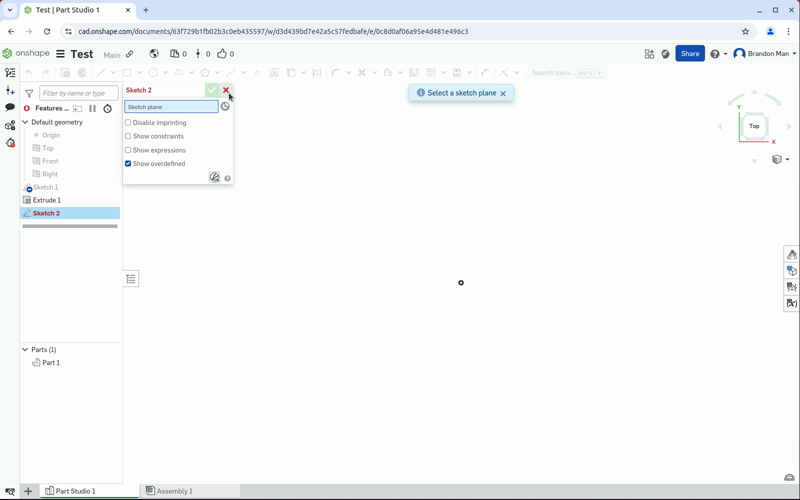
mouse_move(73, 150)
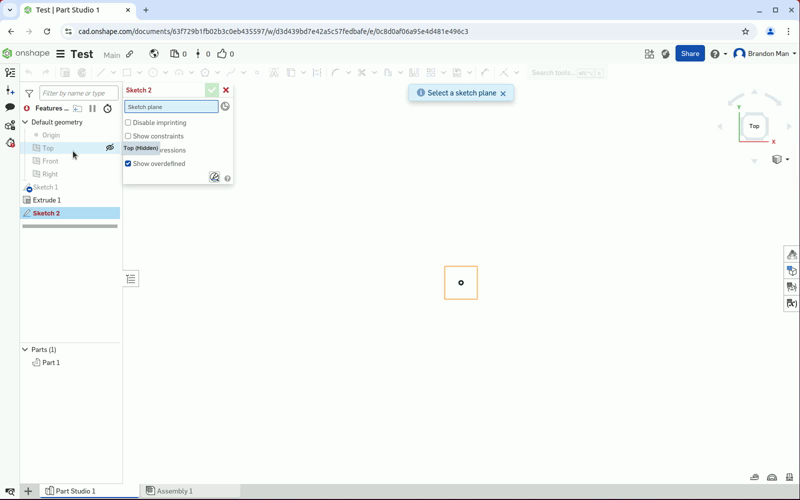
click(73, 150)
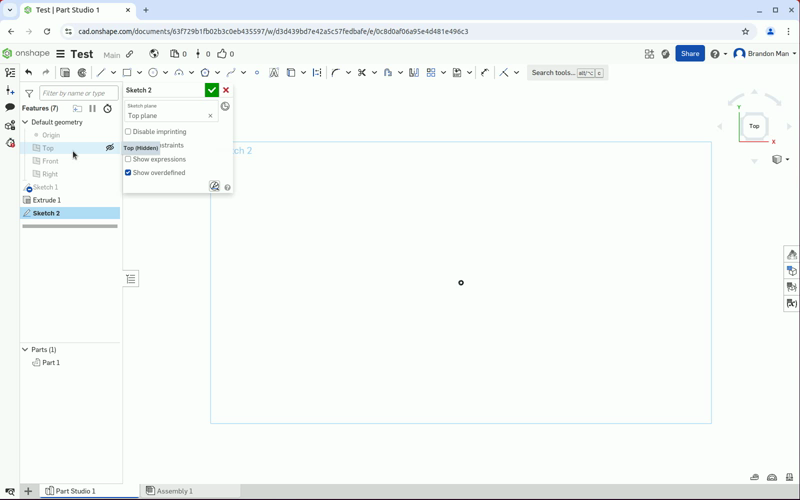
mouse_move(73, 352)
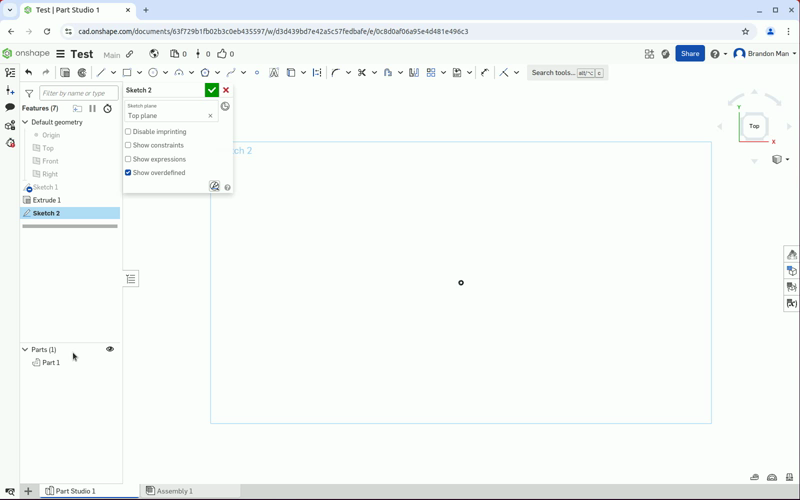
key(y)
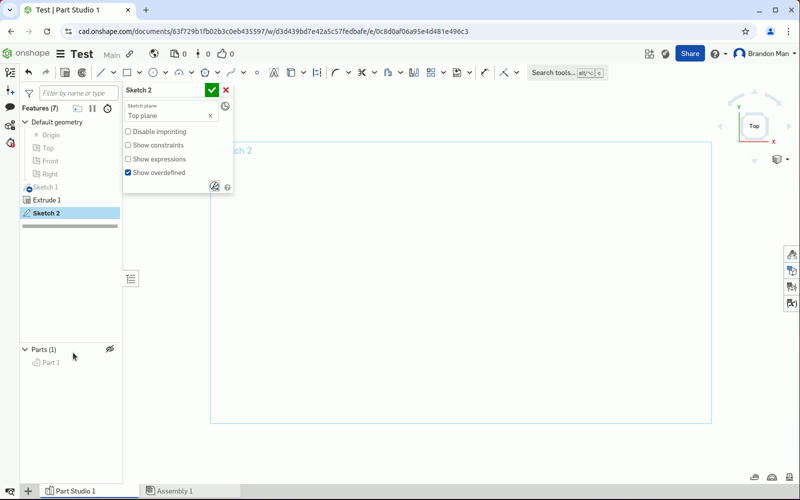
key(c)
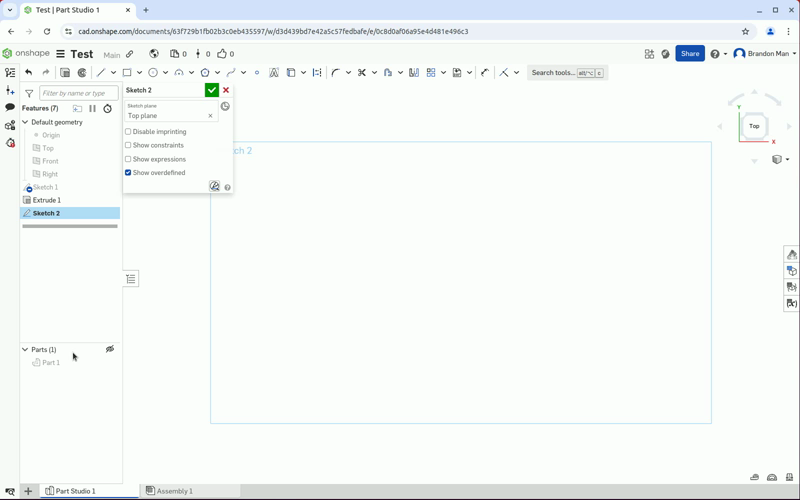
key_down(shift)
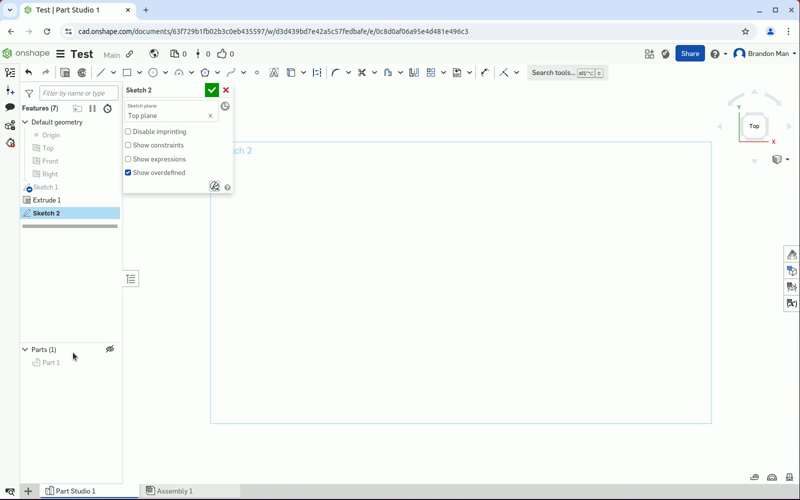
mouse_move(461, 278)
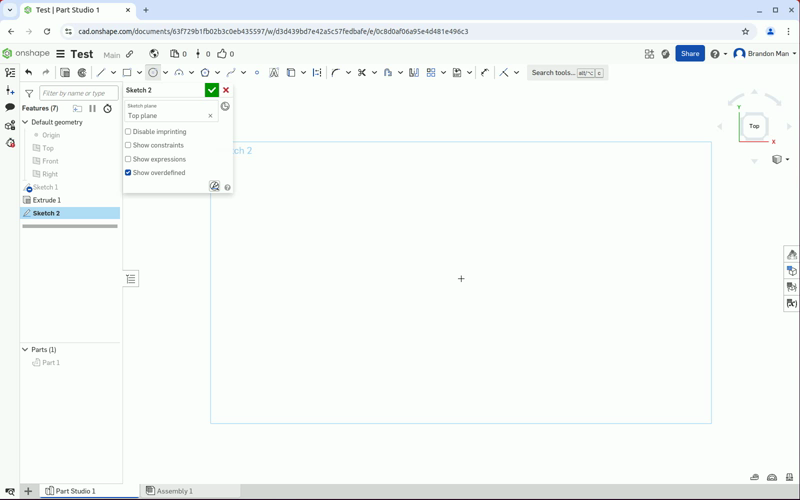
click(461, 278)
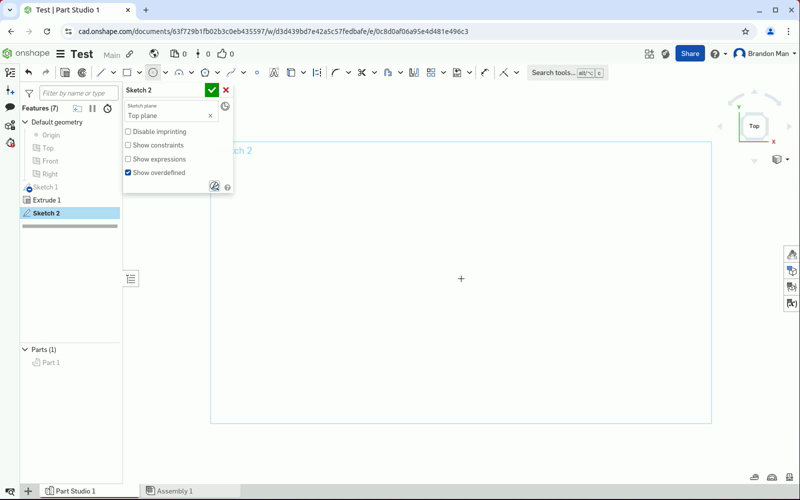
key_up(shift)
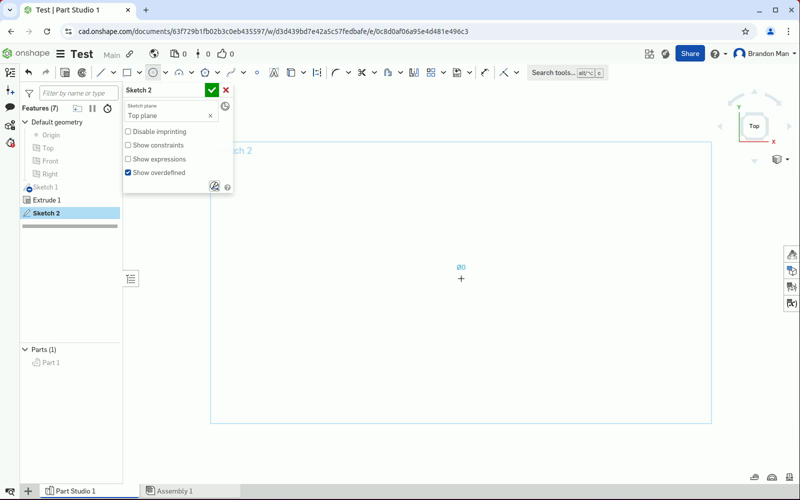
mouse_move(463, 278)
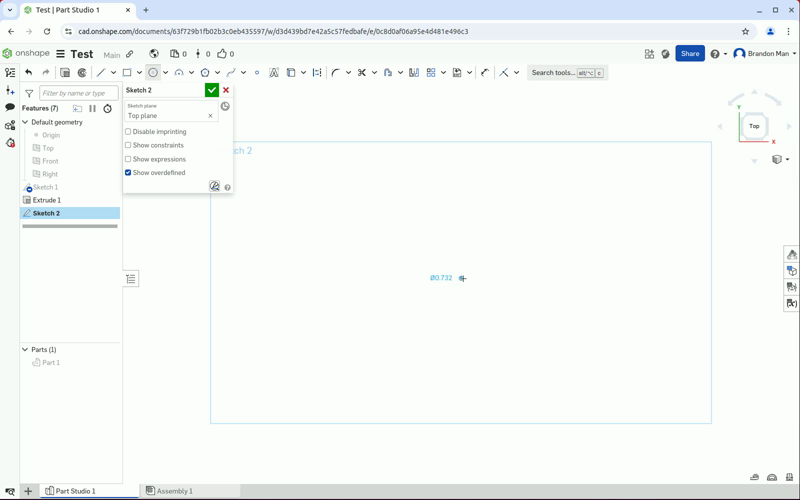
scroll(6)
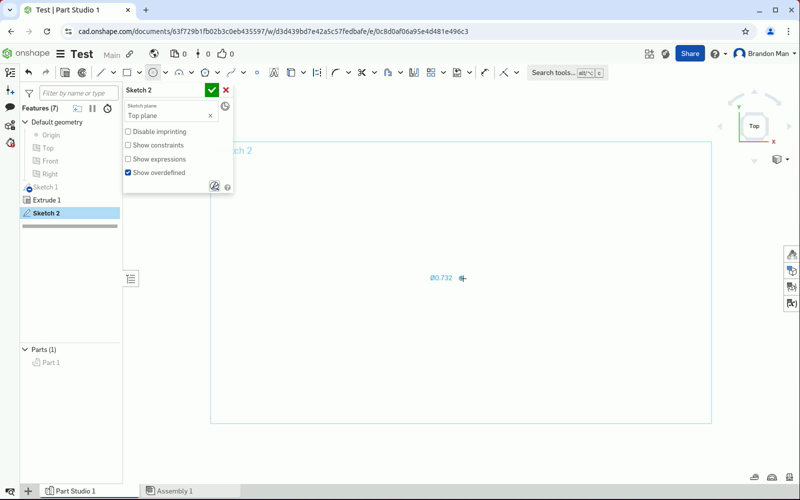
scroll(6)
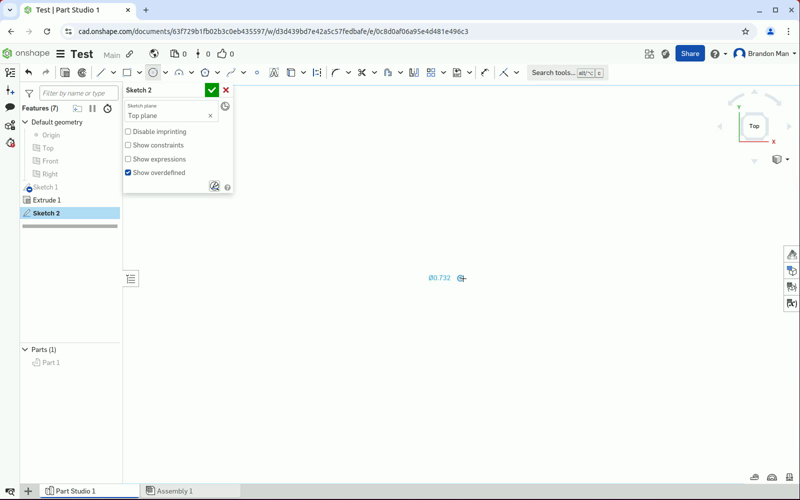
scroll(6)
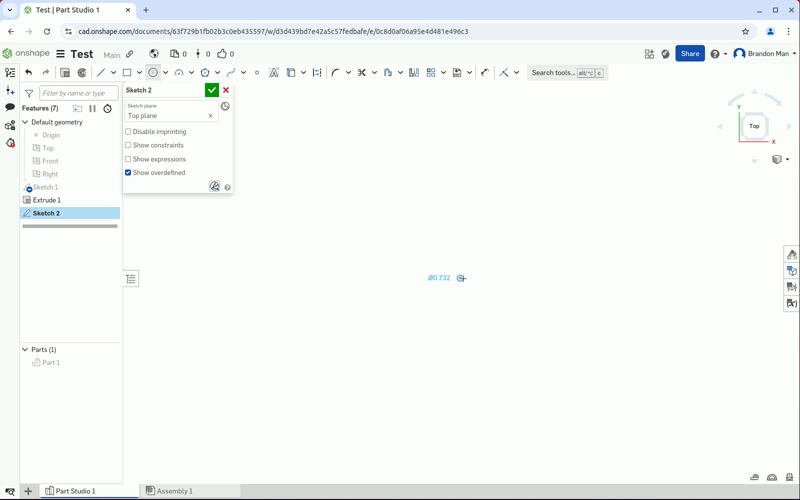
scroll(6)
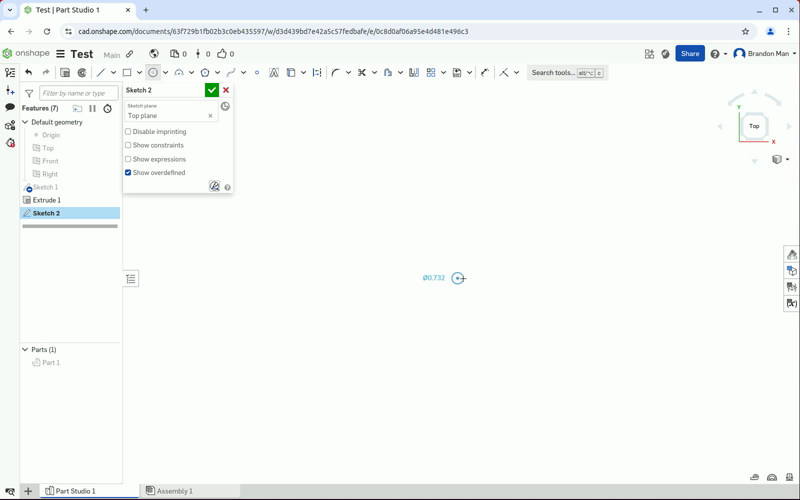
scroll(6)
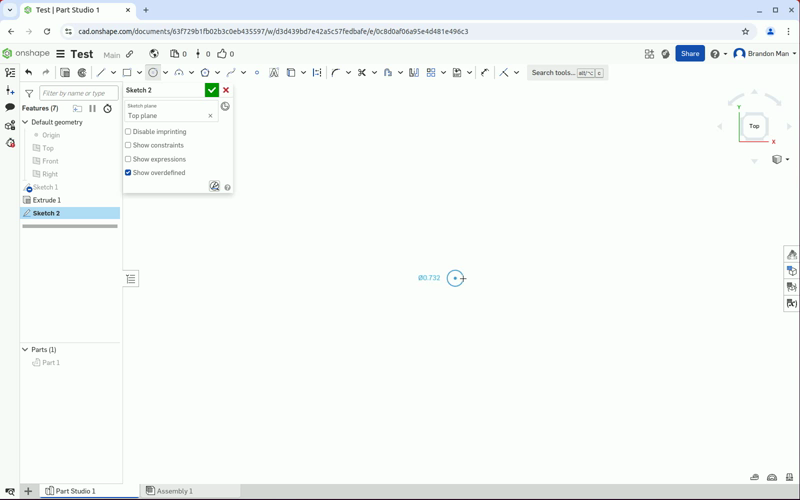
scroll(6)
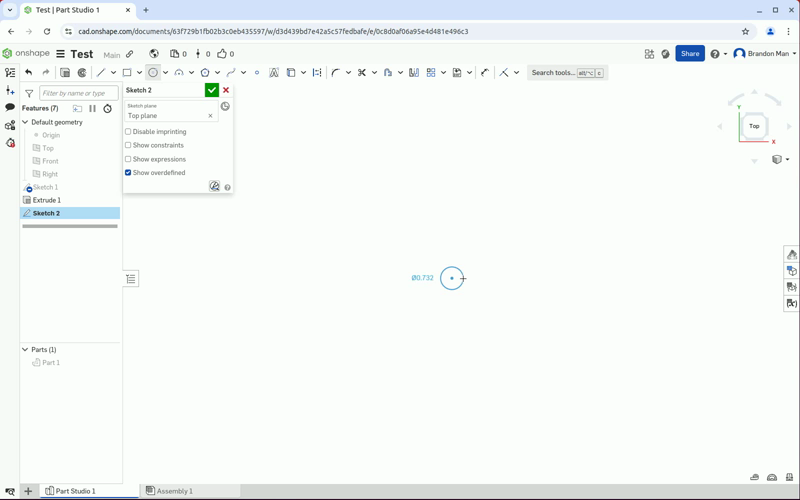
scroll(6)
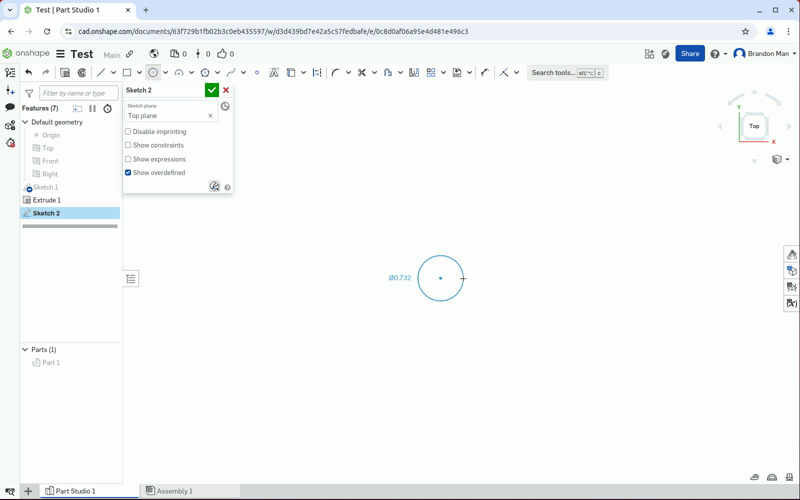
click(463, 278)
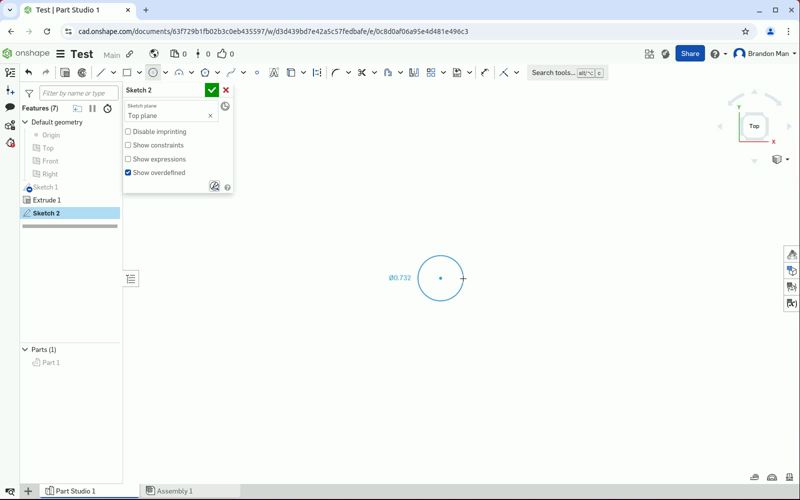
scroll(-6)
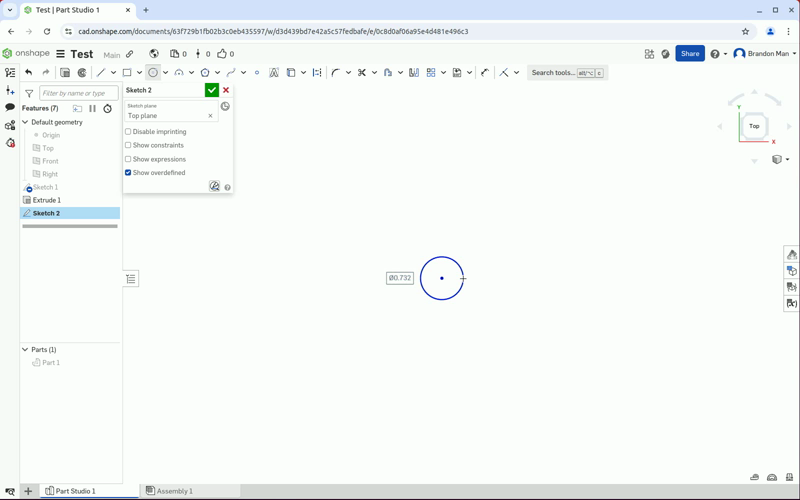
scroll(-6)
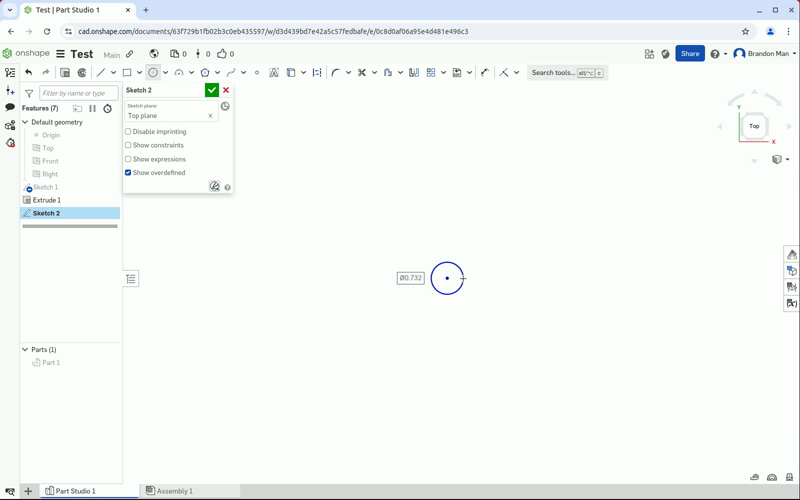
scroll(-6)
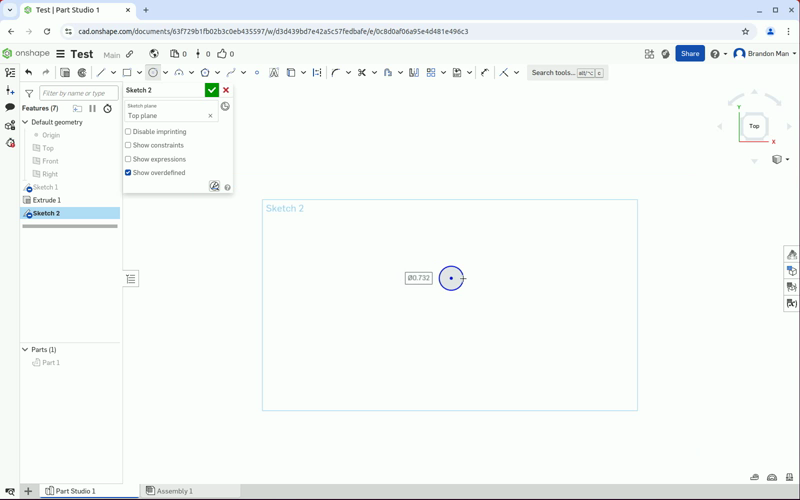
scroll(-6)
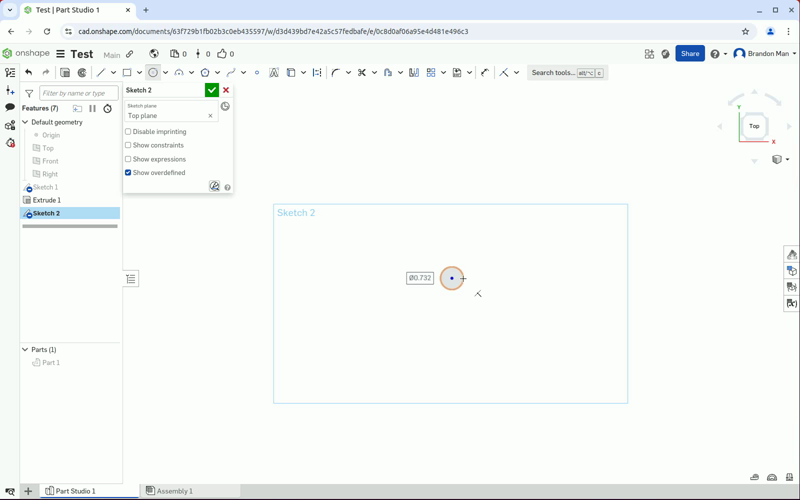
scroll(-6)
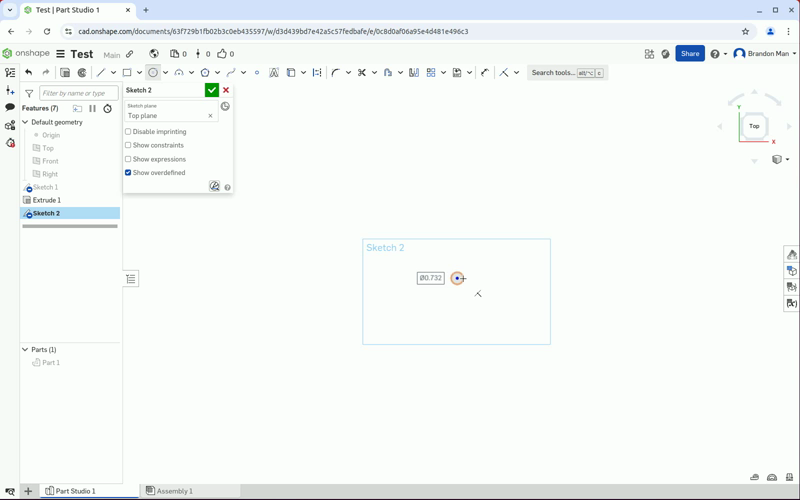
scroll(-6)
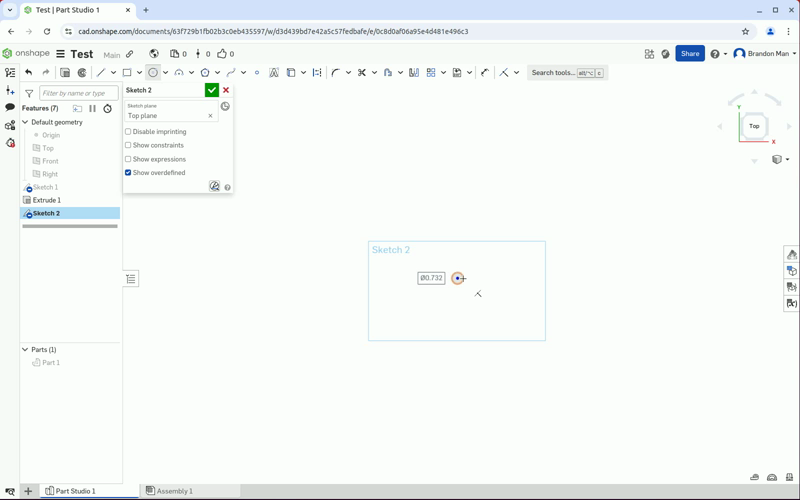
scroll(-6)
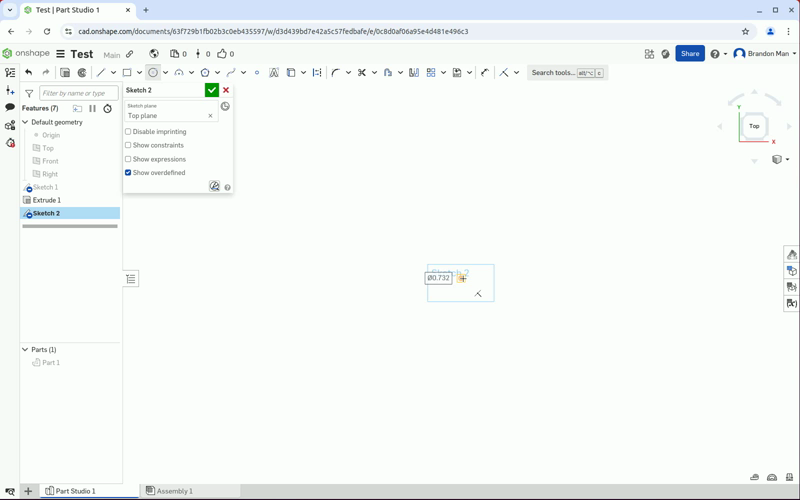
key(esc)
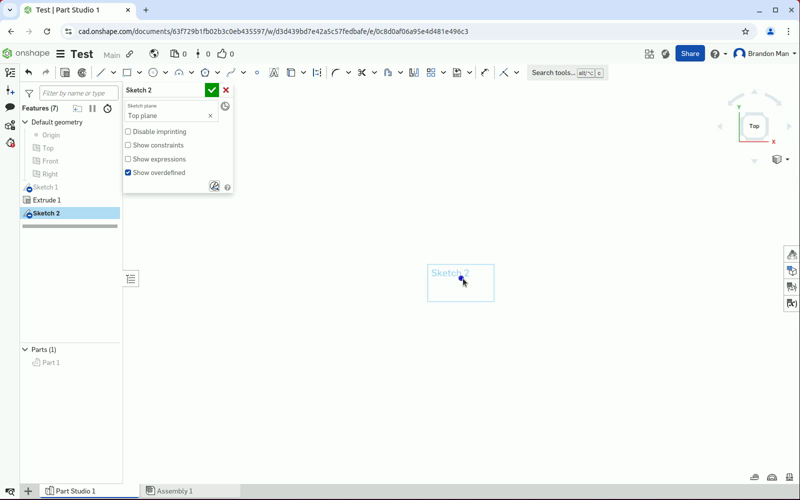
mouse_move(462, 277)
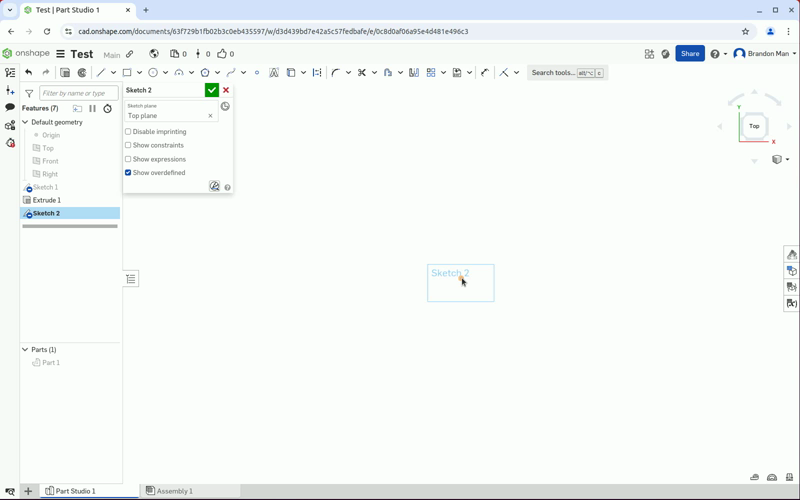
scroll(6)
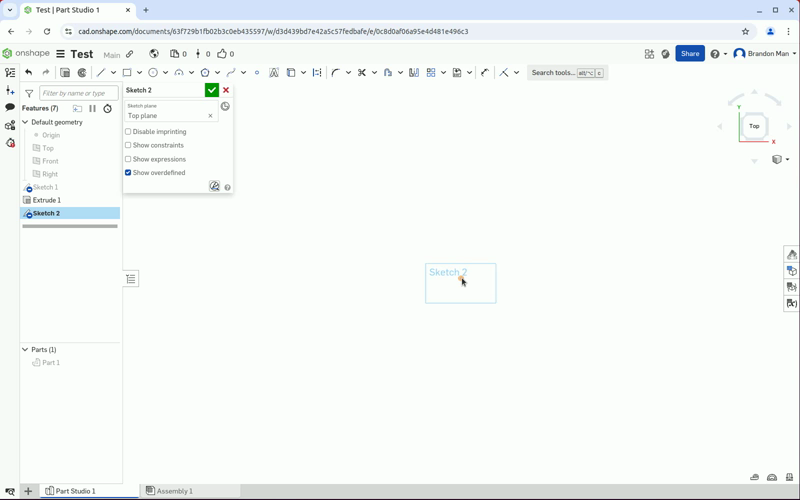
scroll(6)
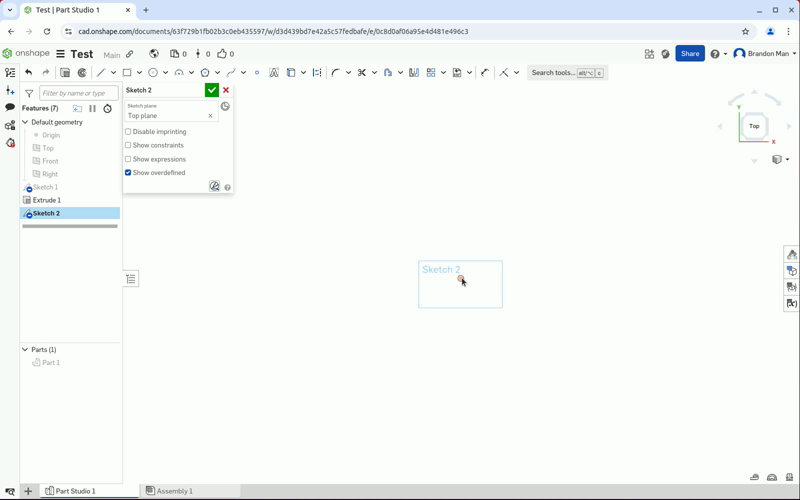
scroll(6)
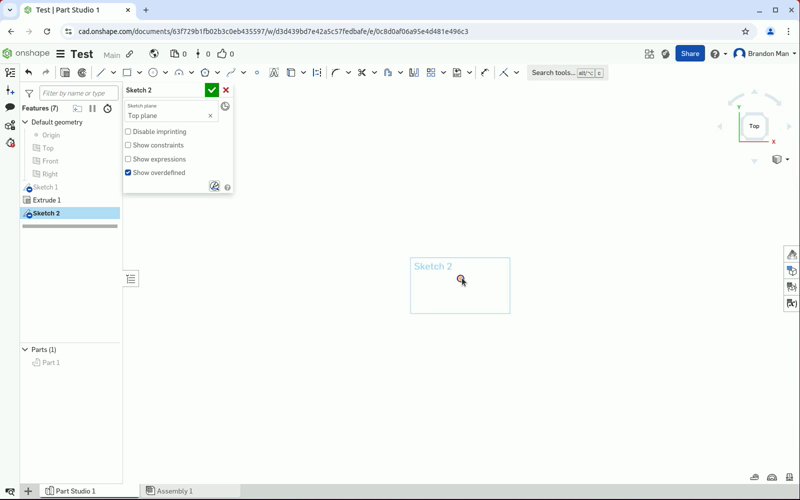
scroll(6)
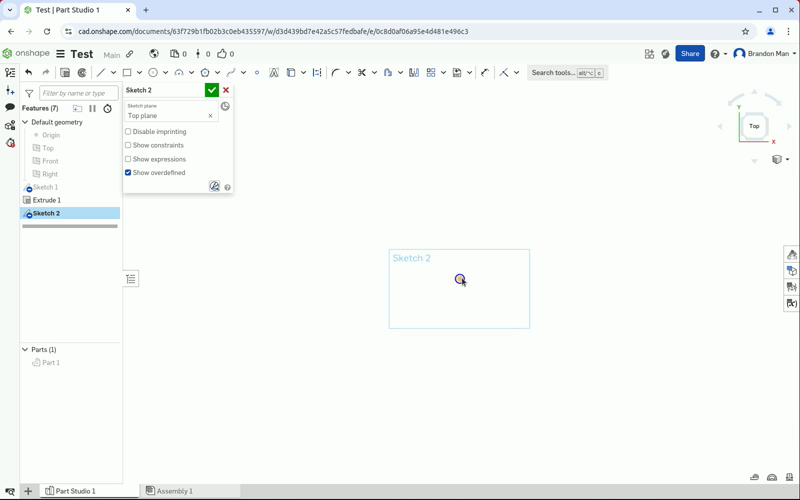
scroll(6)
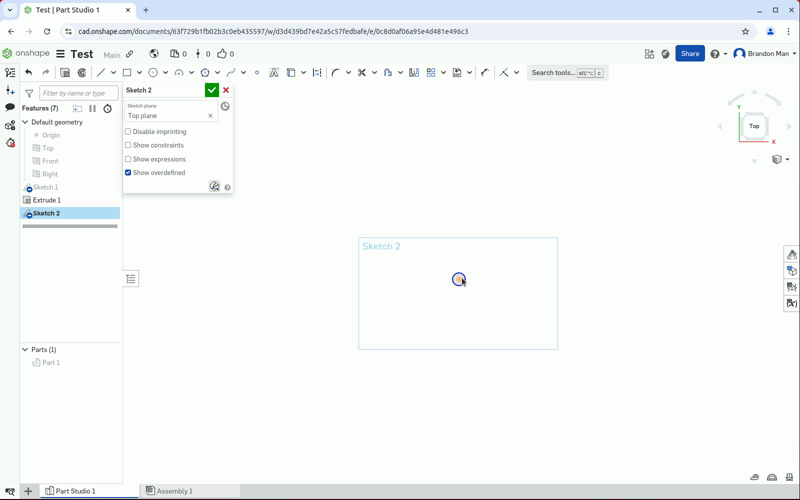
scroll(6)
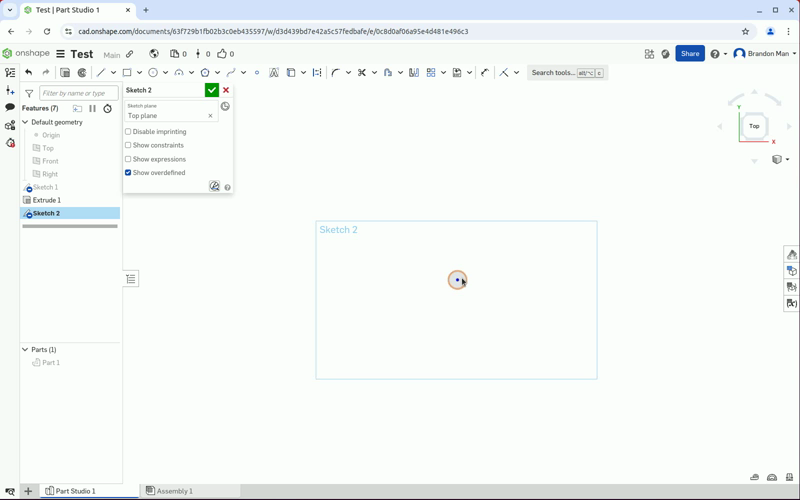
scroll(6)
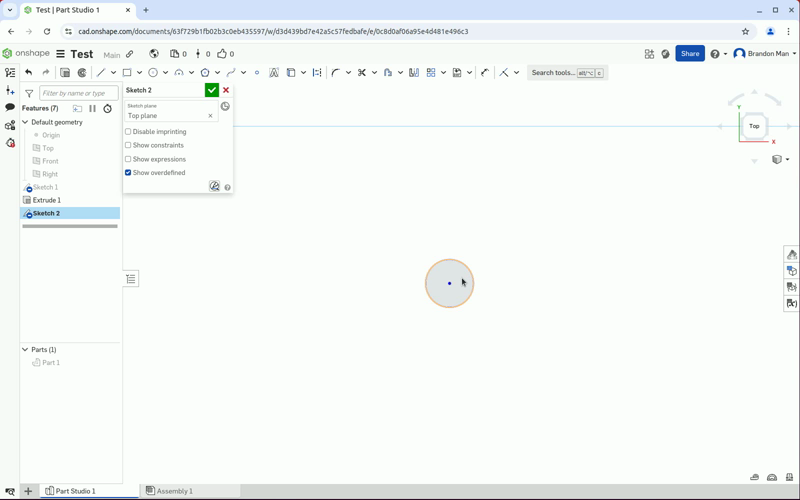
click(462, 277)
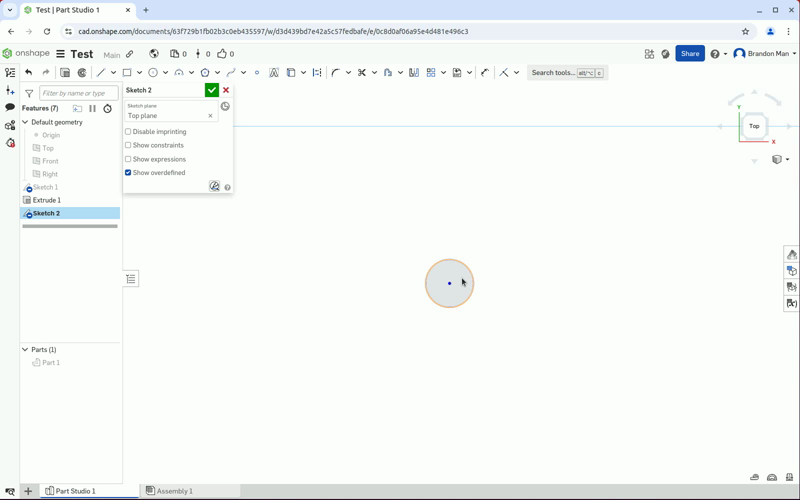
scroll(-6)
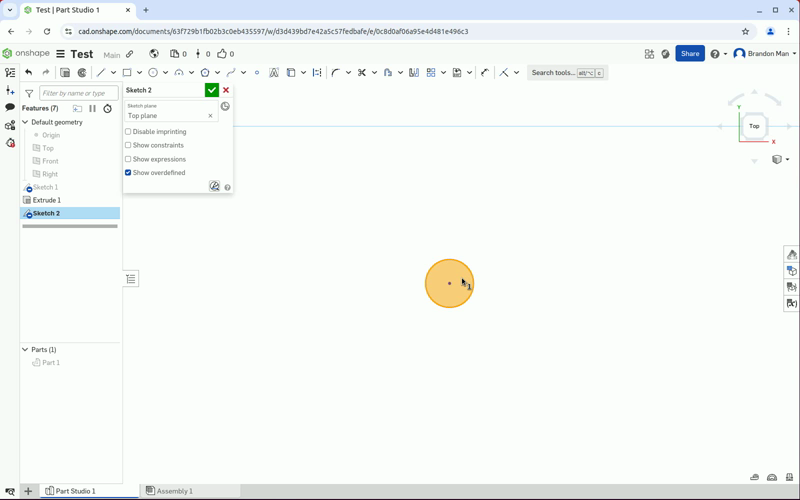
scroll(-6)
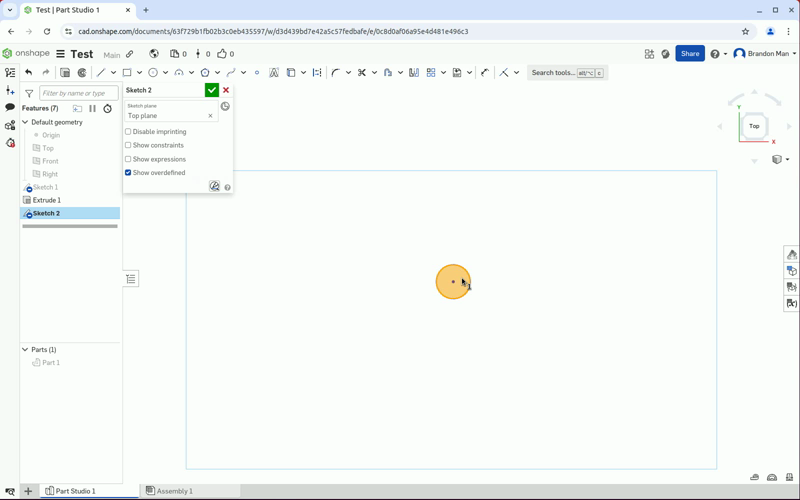
scroll(-6)
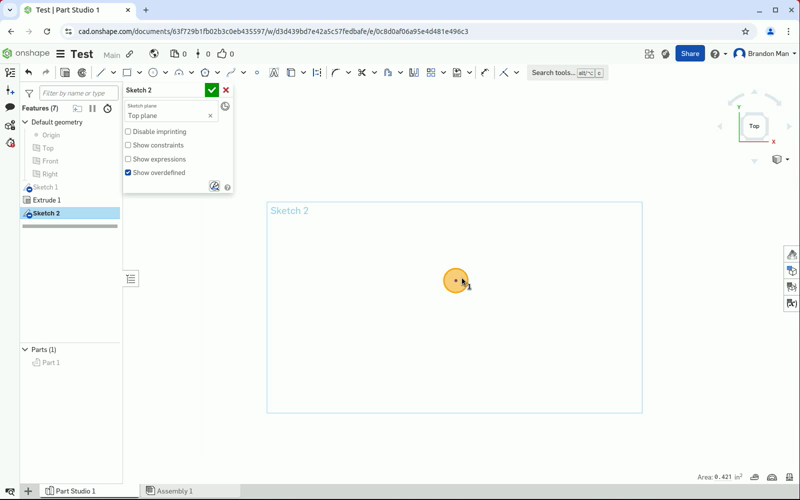
scroll(-6)
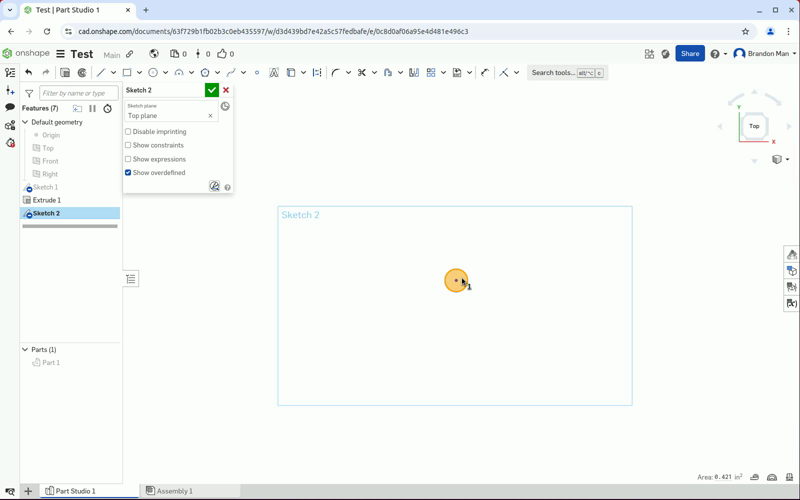
scroll(-6)
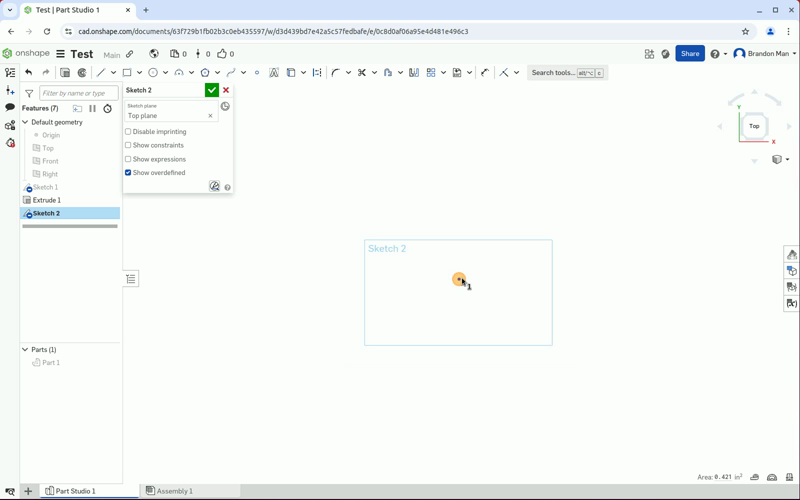
scroll(-6)
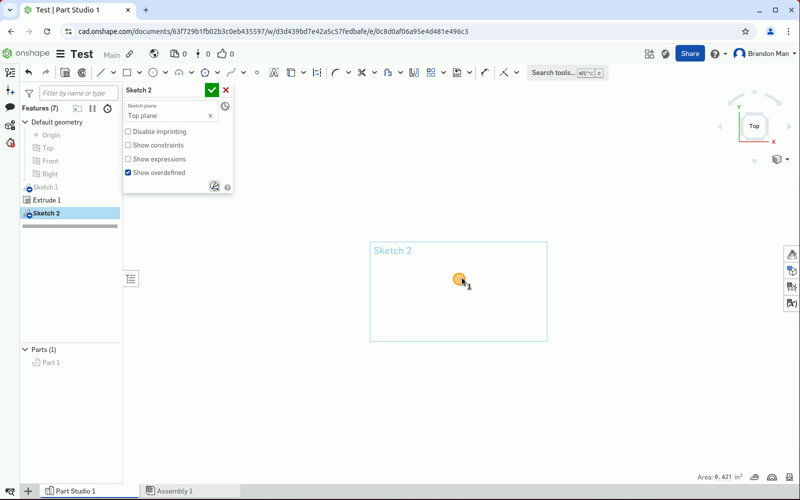
scroll(-6)
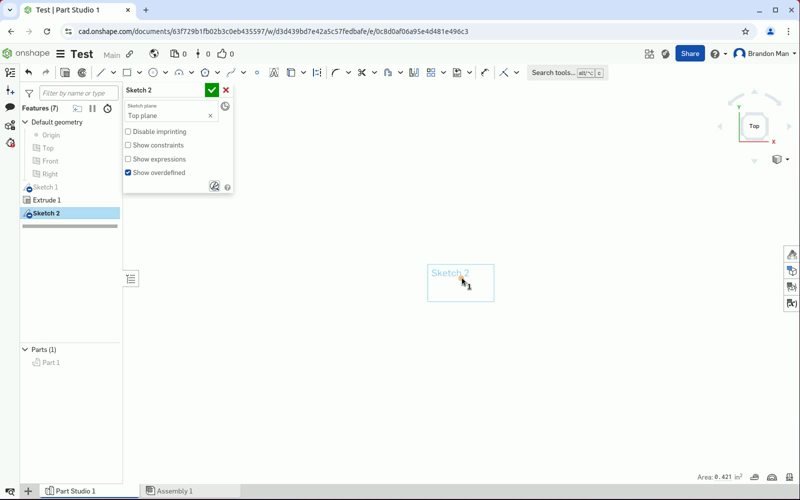
mouse_move(73, 352)
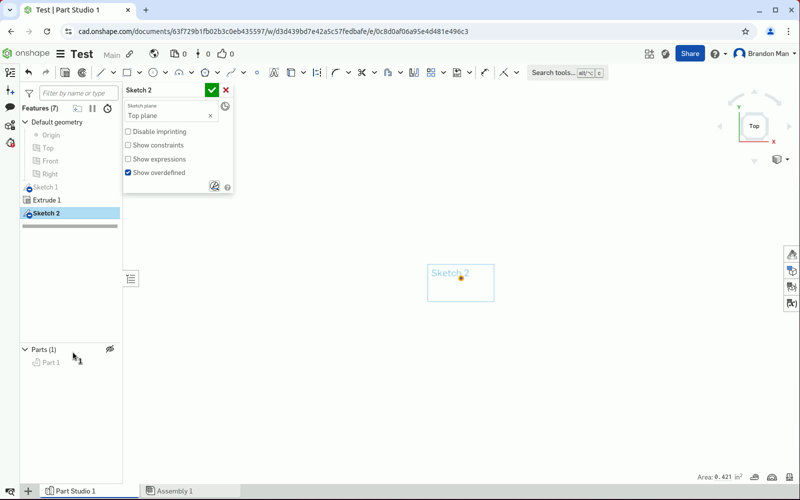
key(shift+y)
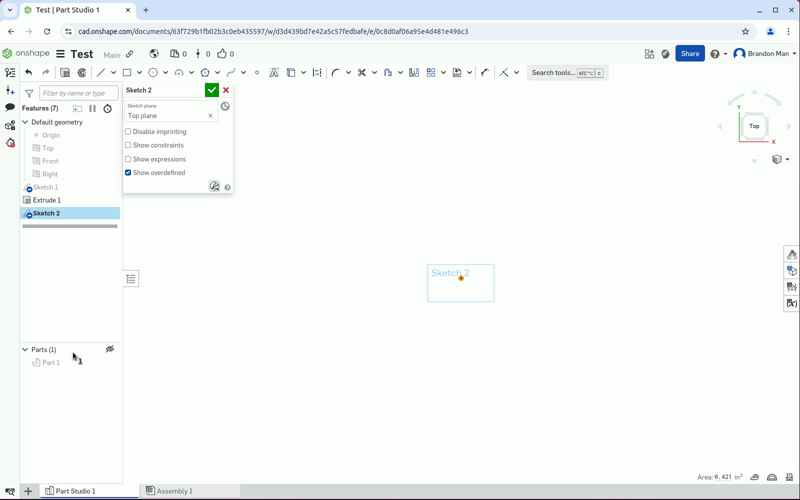
key(shift+e)
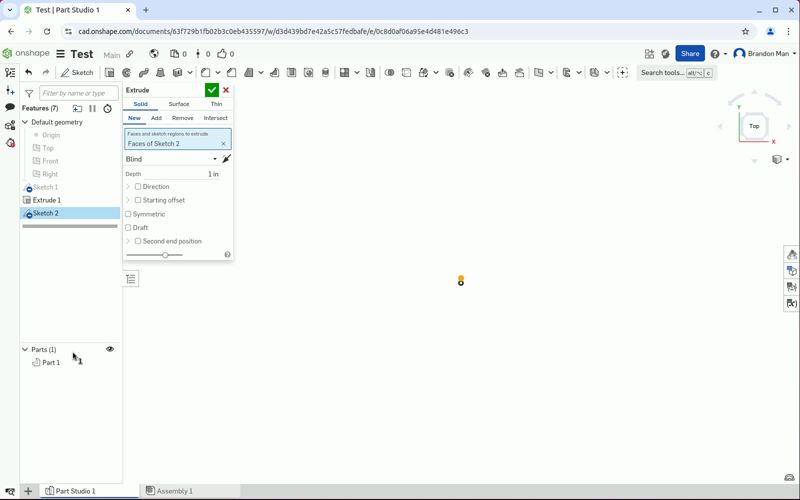
mouse_move(143, 106)
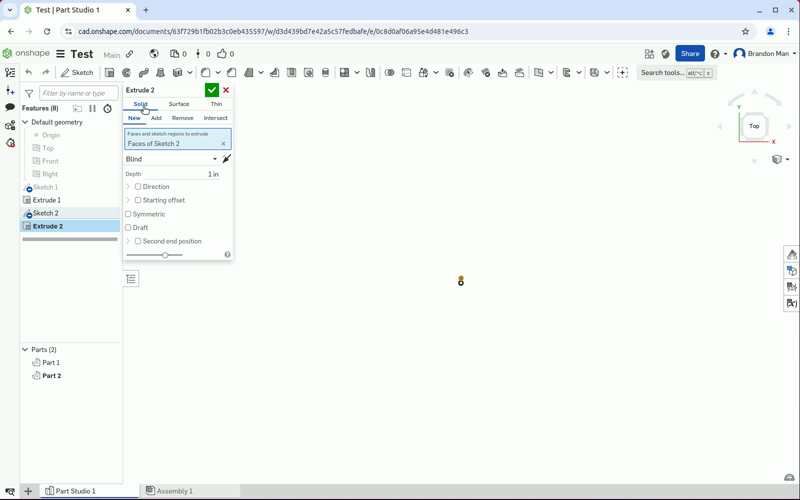
click(143, 106)
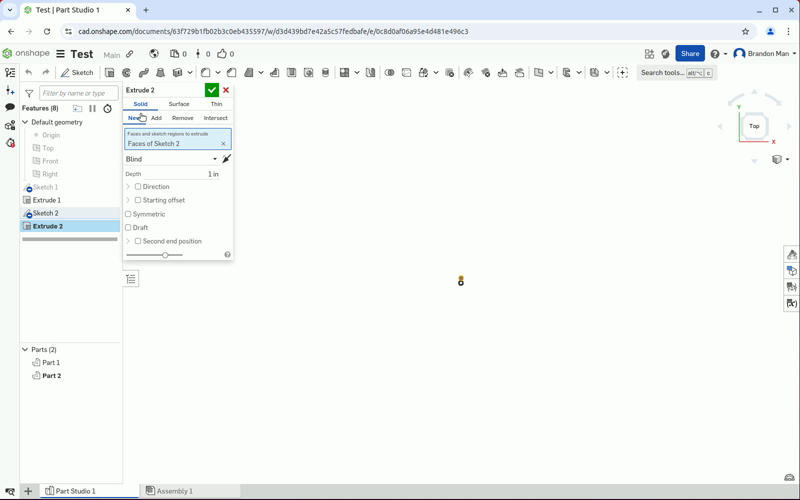
mouse_move(137, 120)
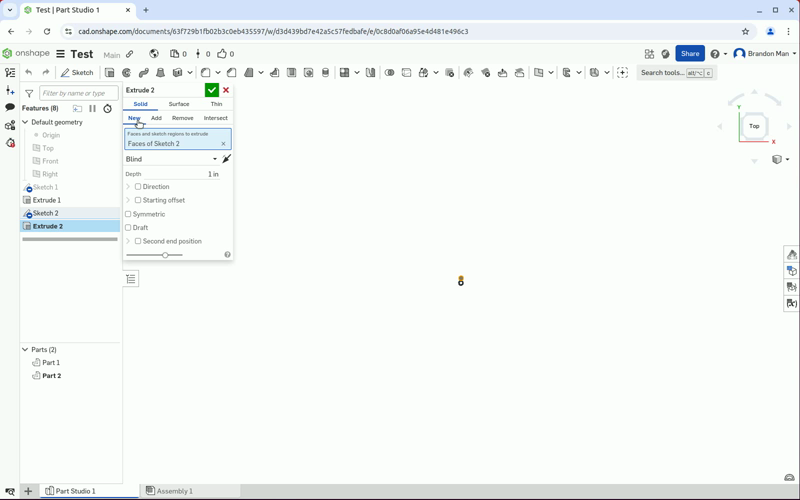
click(137, 120)
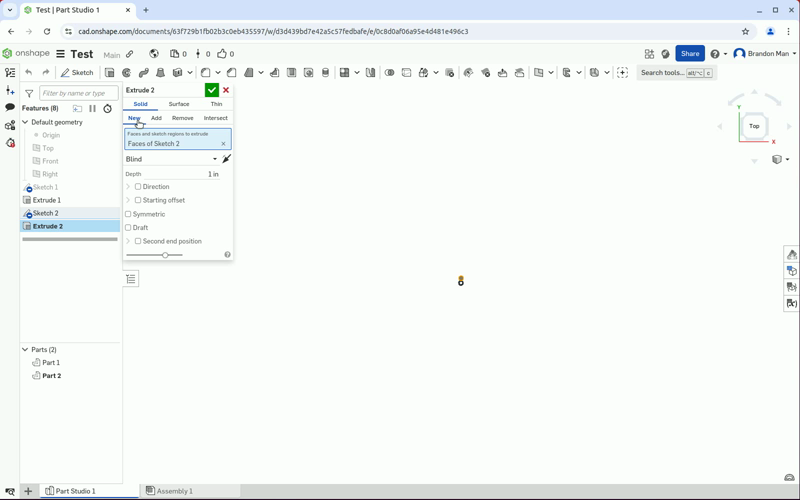
key(tab, 4)
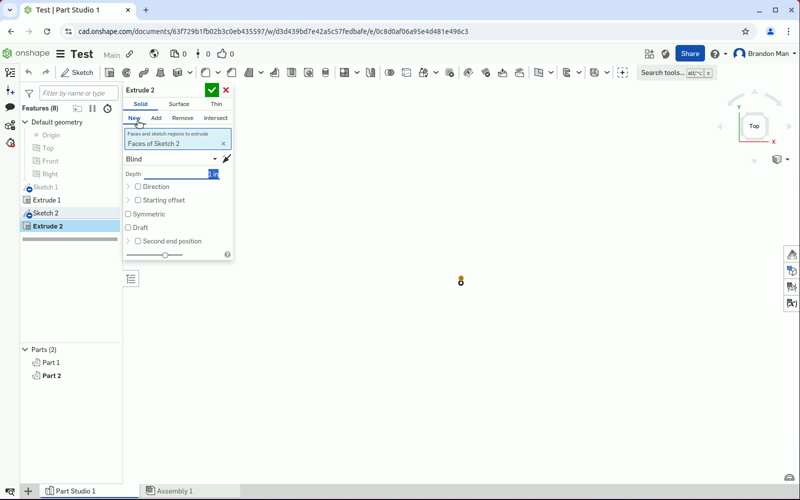
text(21.905)
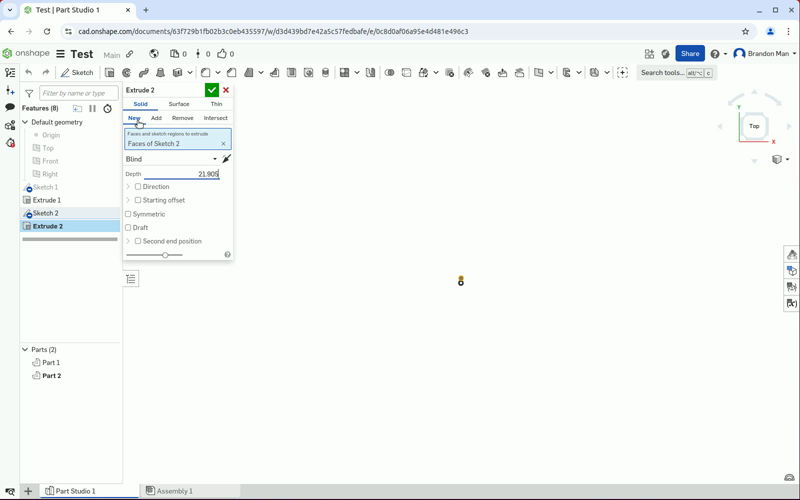
key(enter)
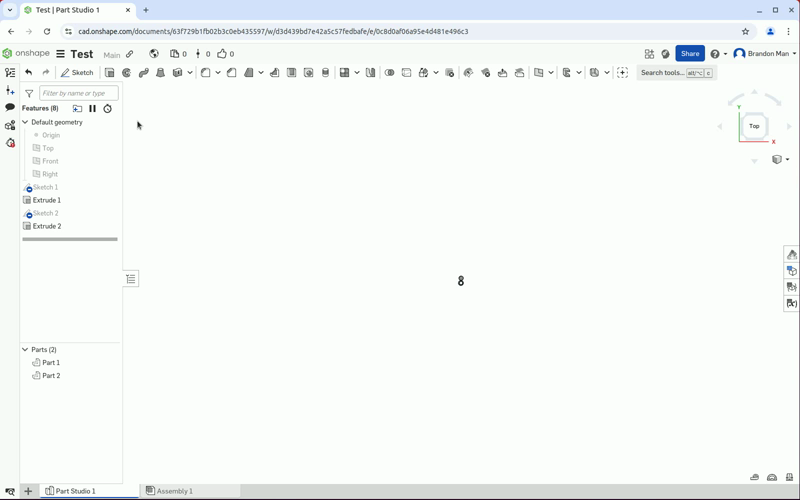
key(shift+h)
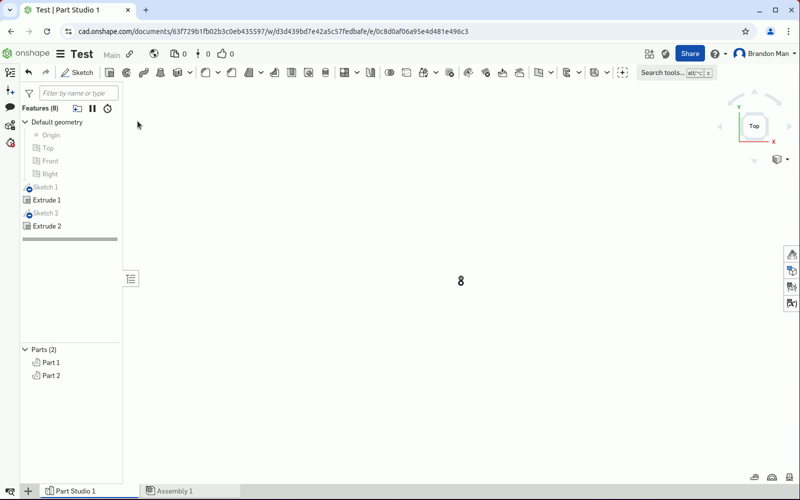
key(shift+h)
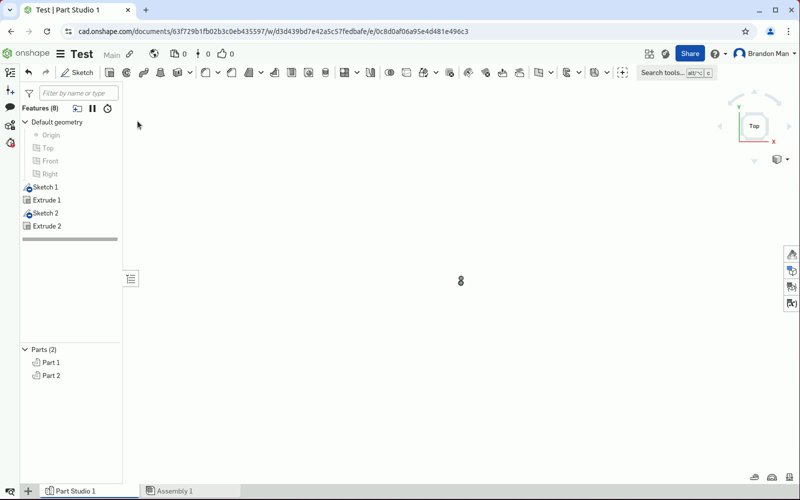
key(shift+7)
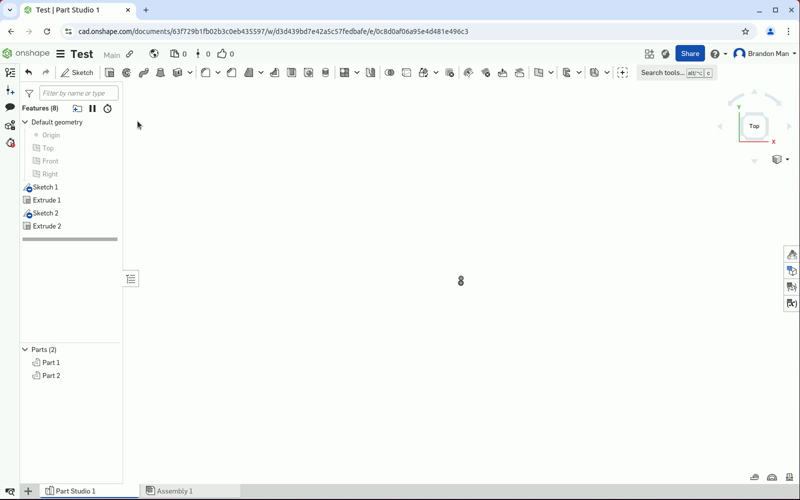
key(up, 3)
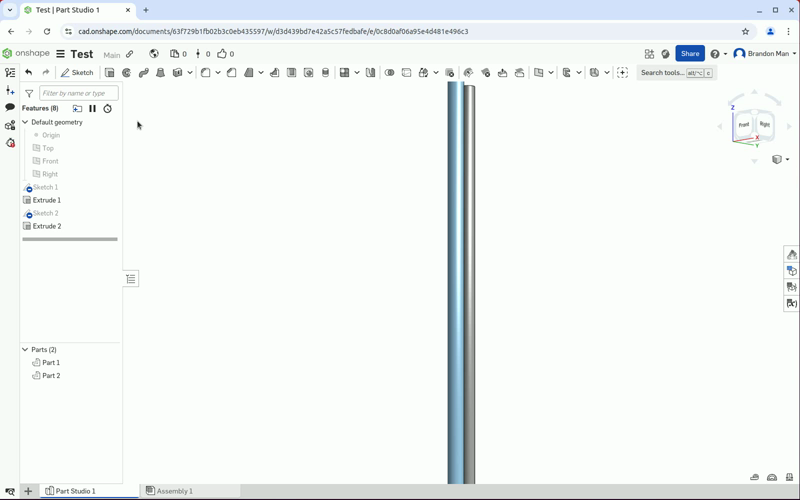
key(left, 3)
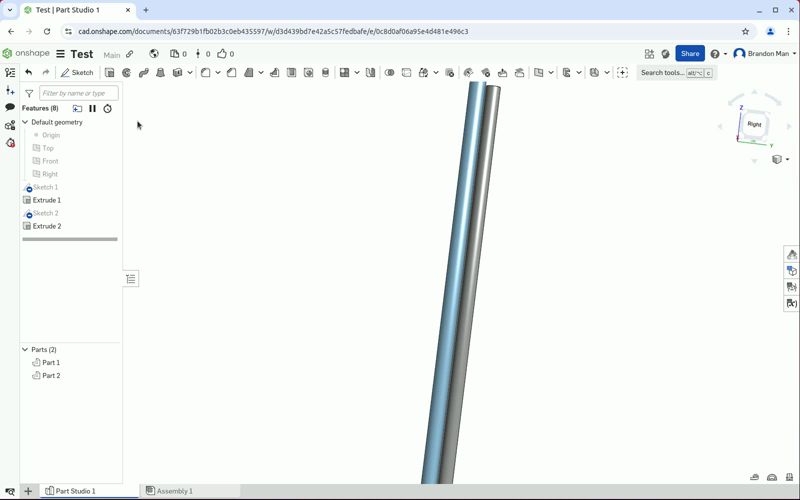
key(right, 3)
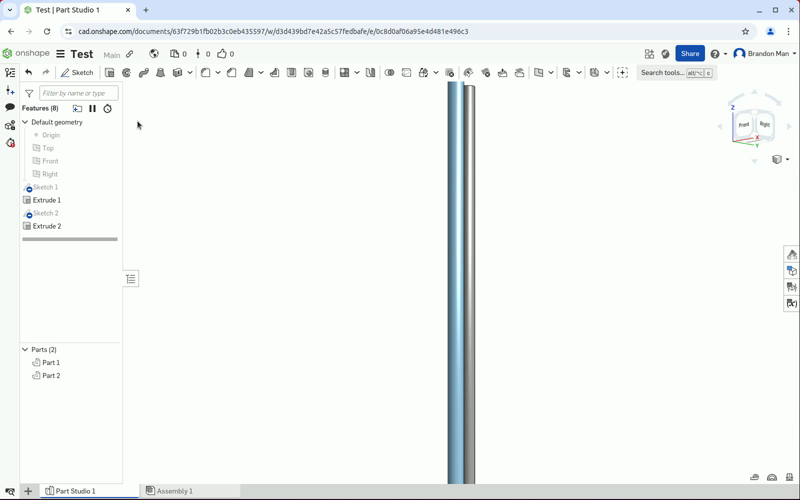
key(down, 3)
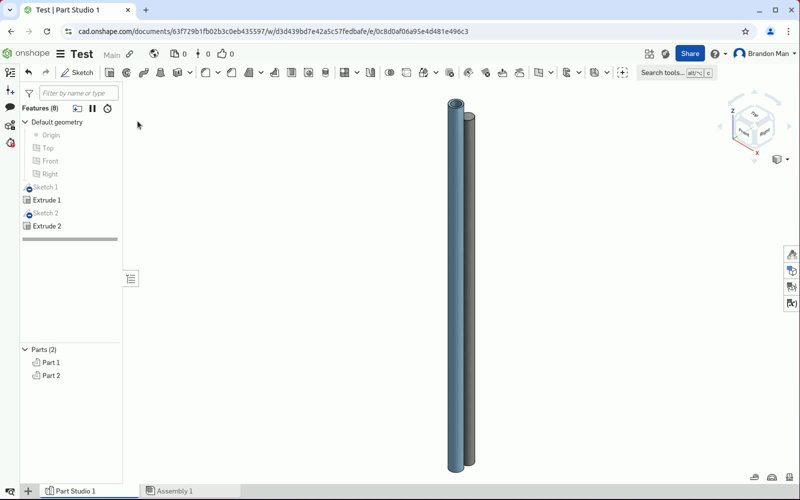
mouse_move(73, 189)
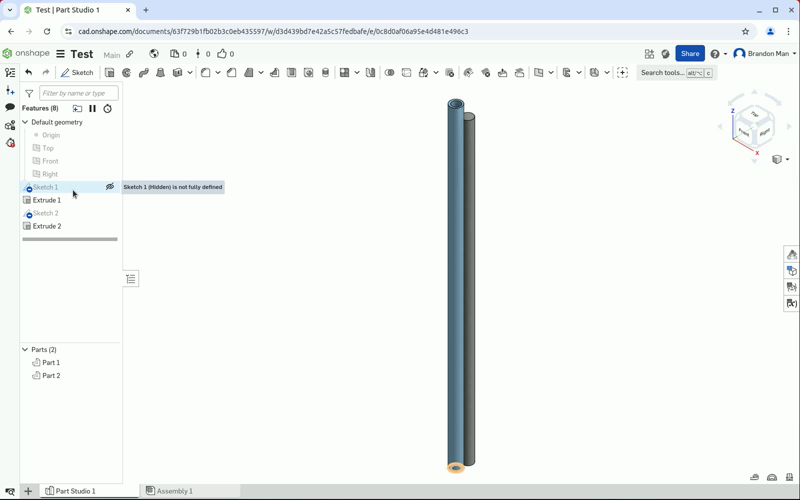
click(73, 189)